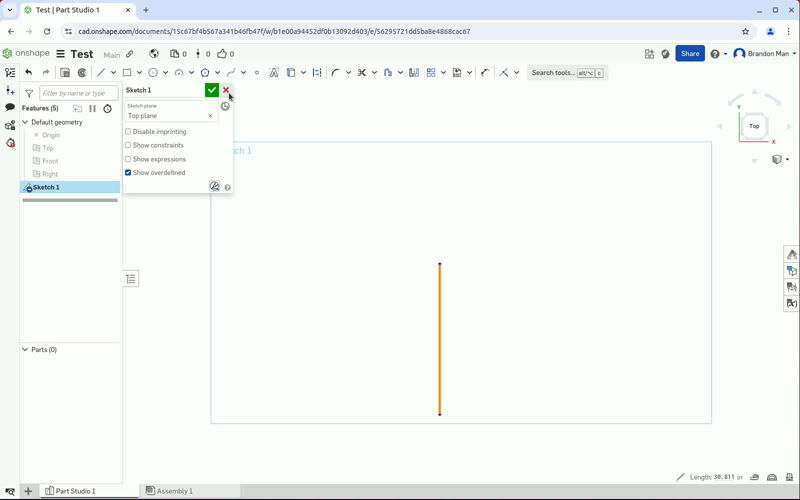
key(shift+h)
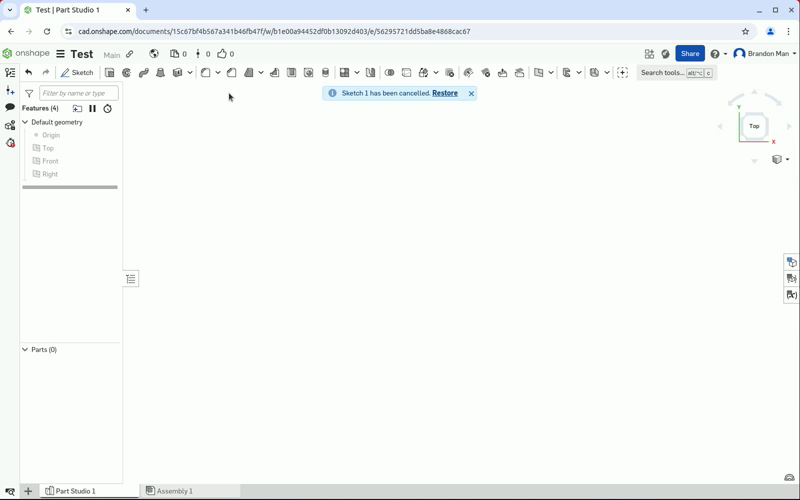
mouse_move(73, 352)
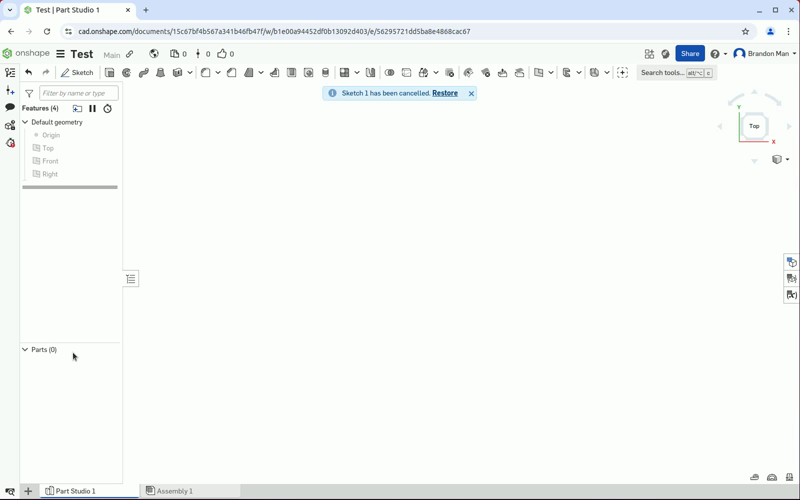
key(y)
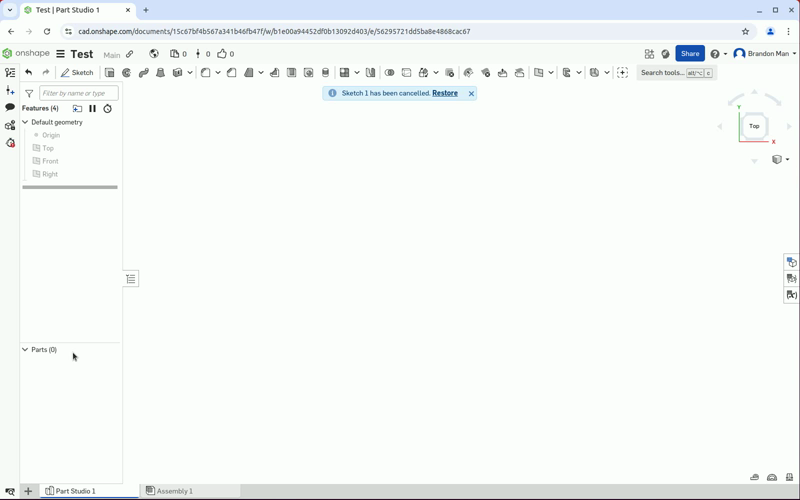
key(shift+p)
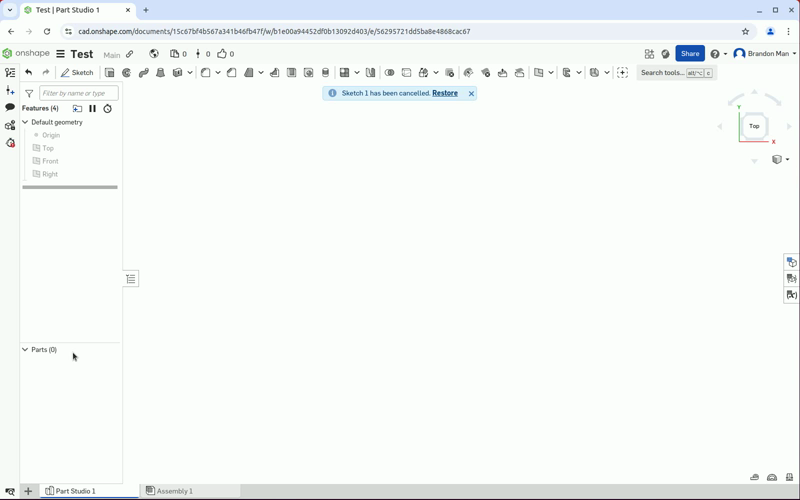
key(space)
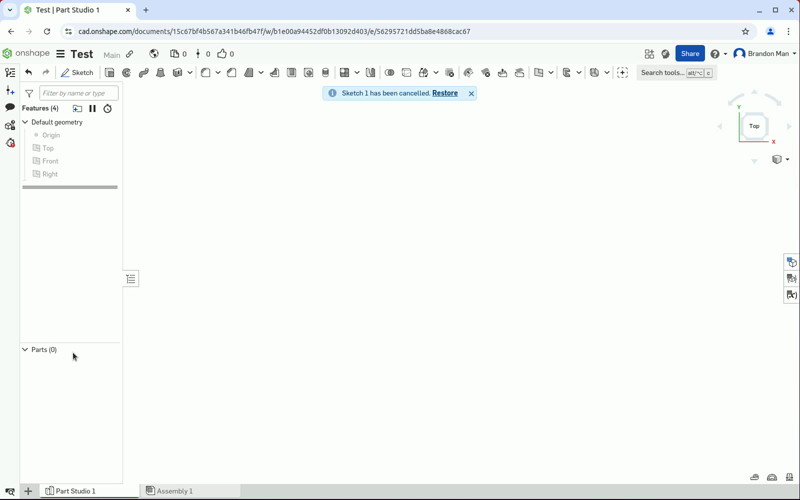
key_down(shift)
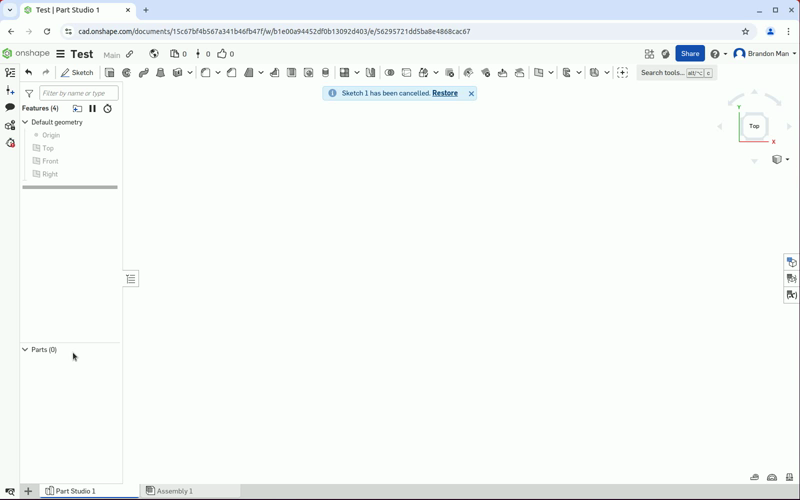
key(up)
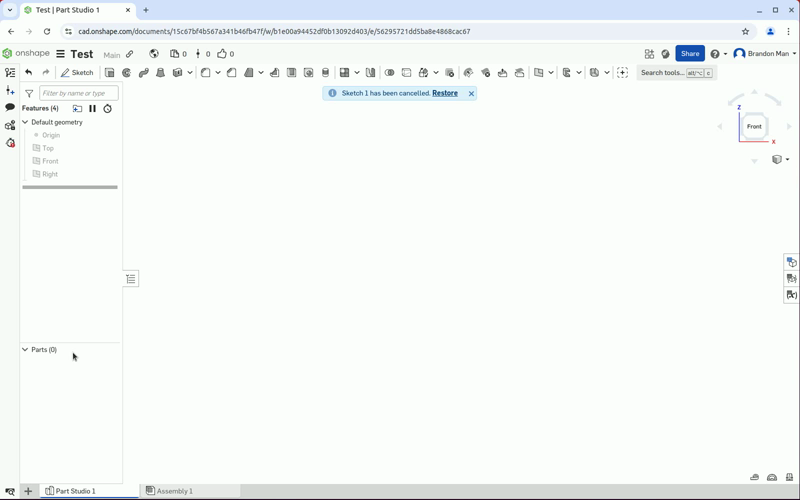
key_up(shift)
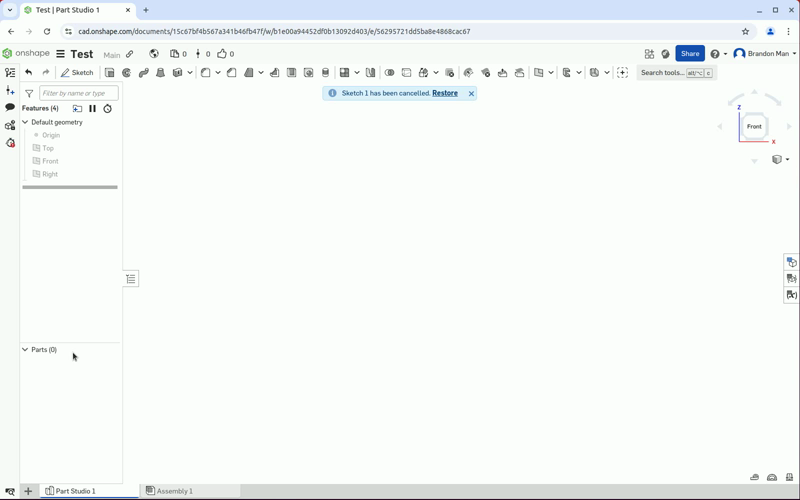
mouse_move(73, 352)
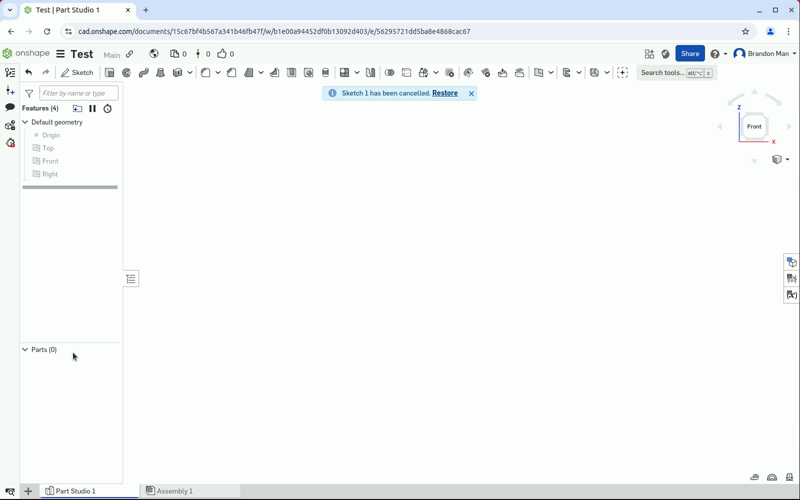
key(shift+y)
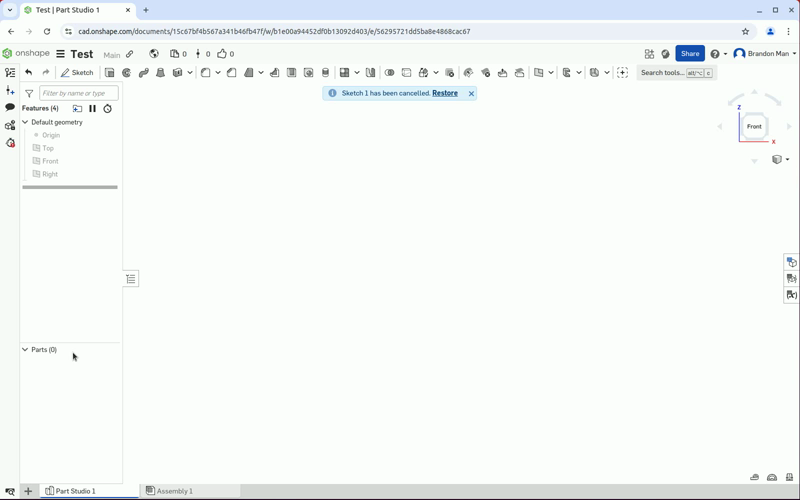
key(shift+s)
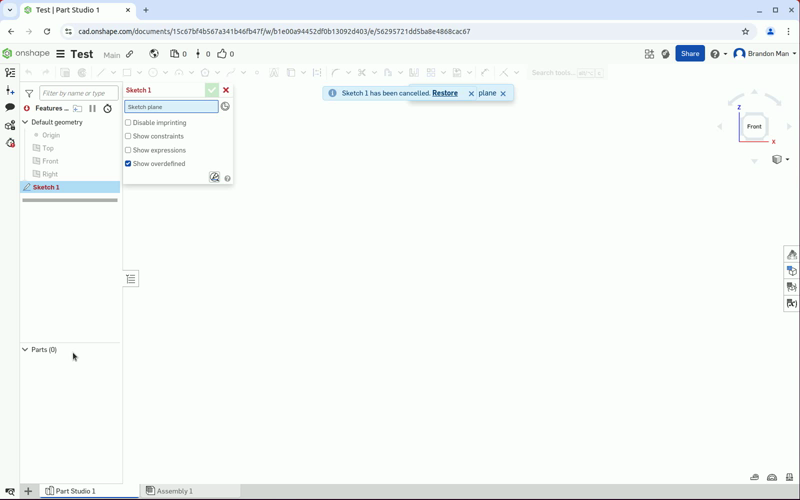
mouse_move(73, 163)
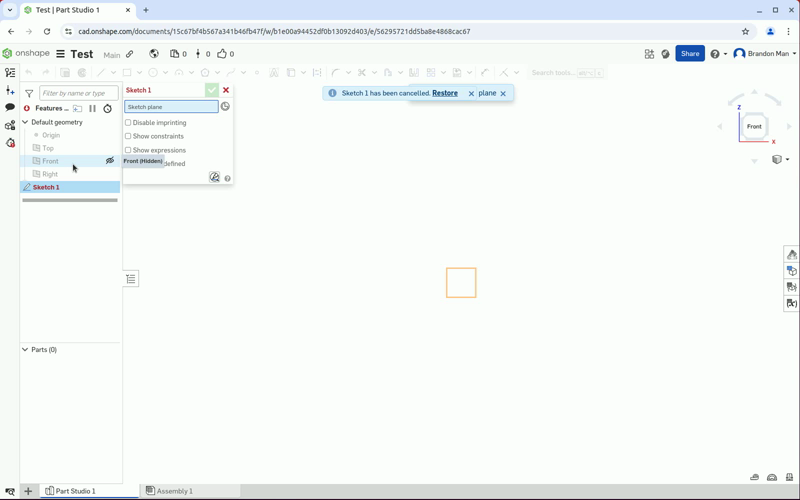
click(73, 163)
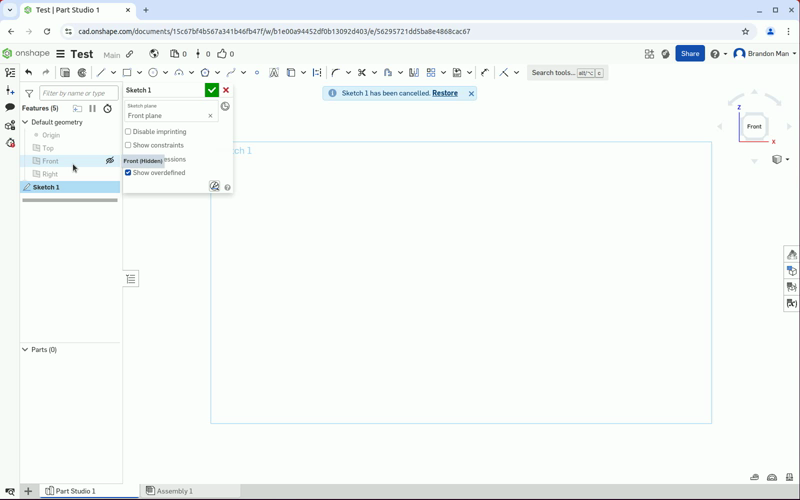
mouse_move(73, 352)
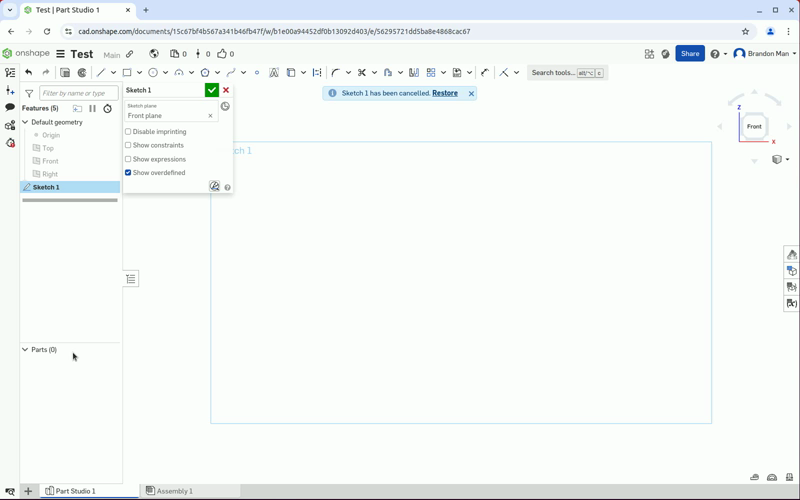
key(y)
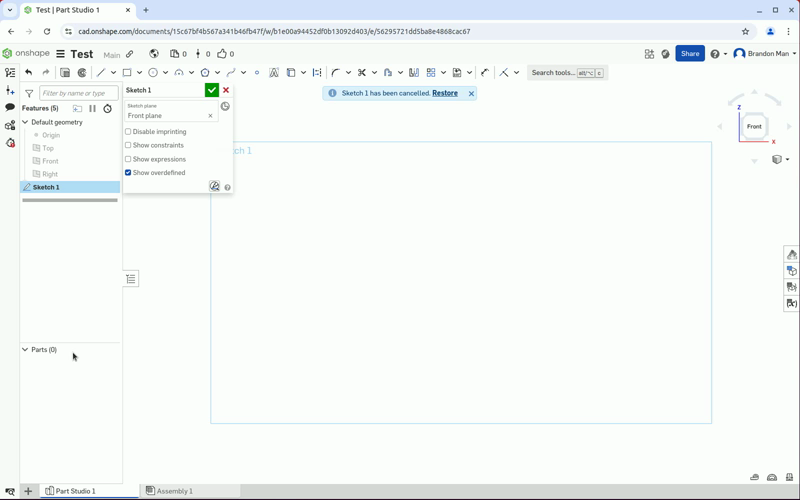
key(l)
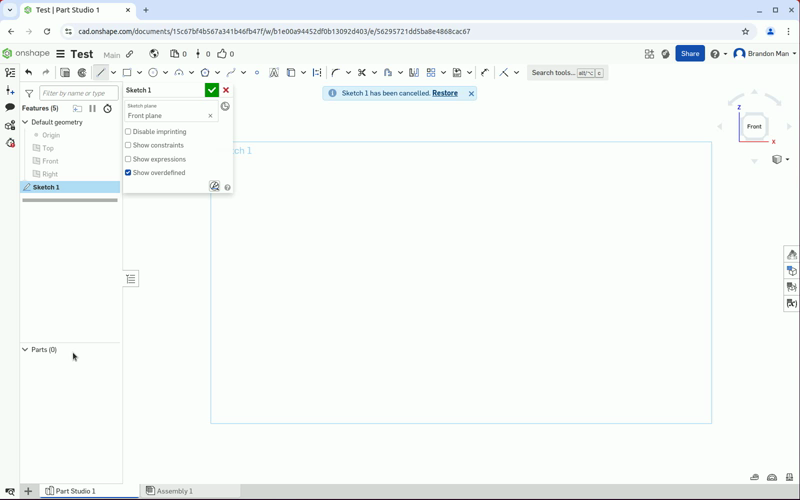
key_down(shift)
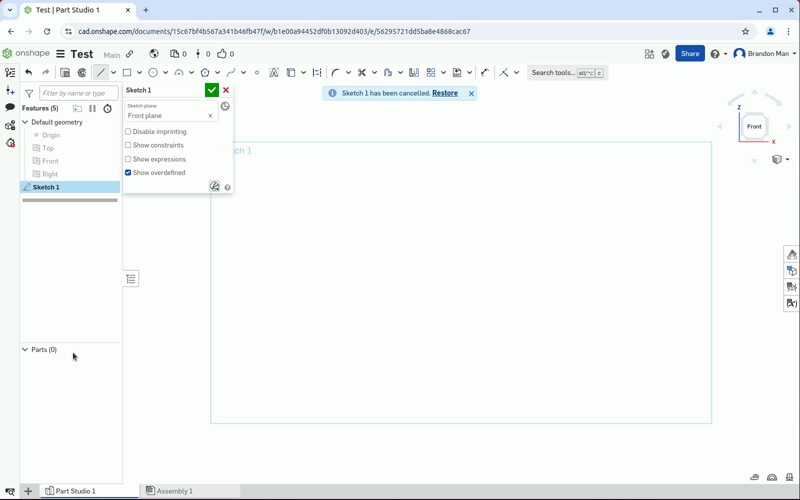
mouse_move(383, 278)
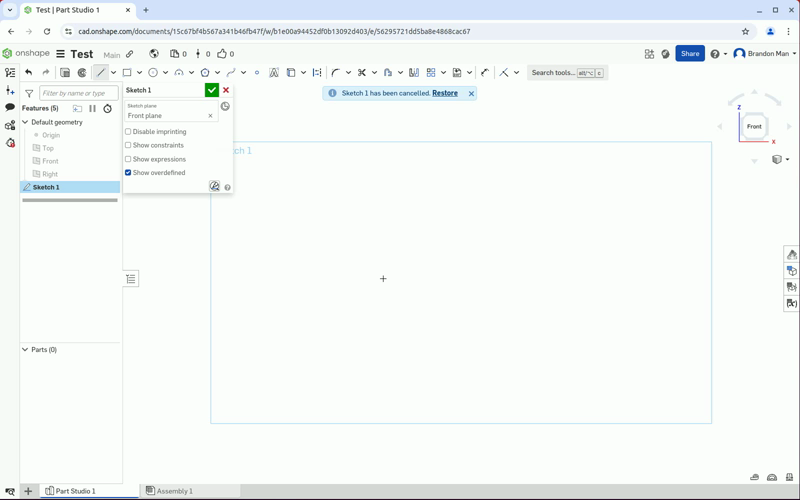
click(383, 278)
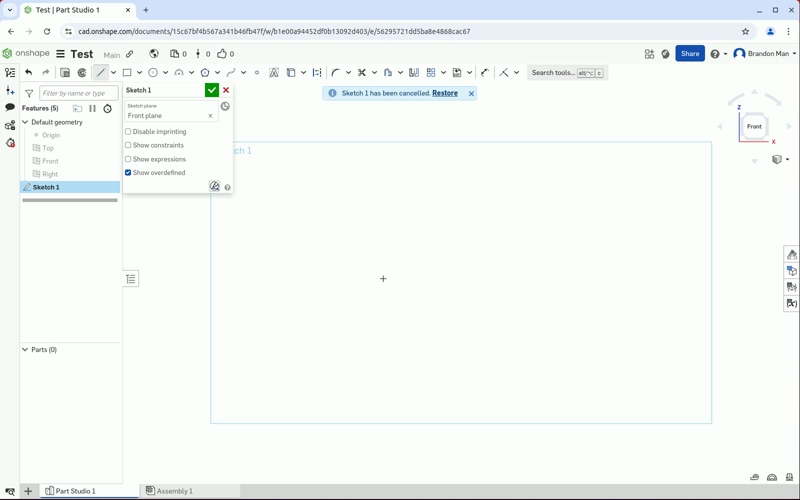
key_up(shift)
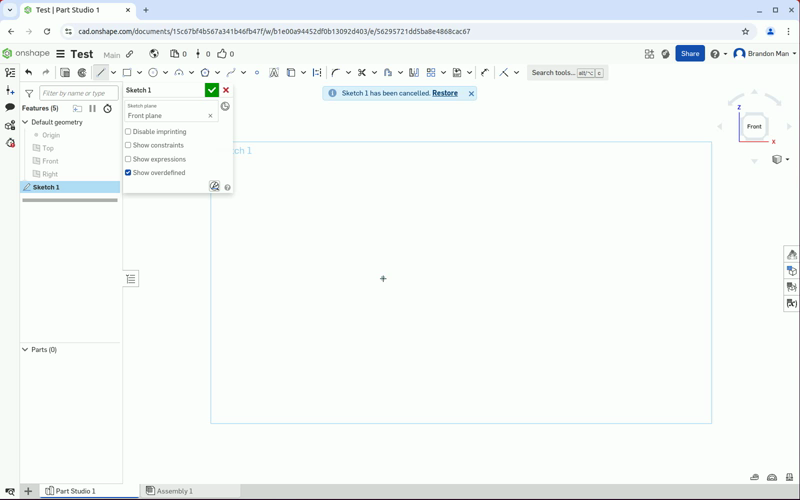
key_down(shift)
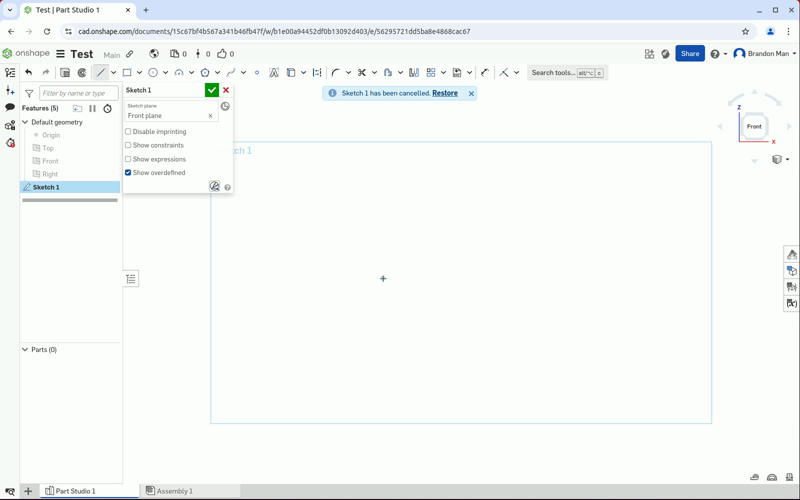
mouse_move(461, 278)
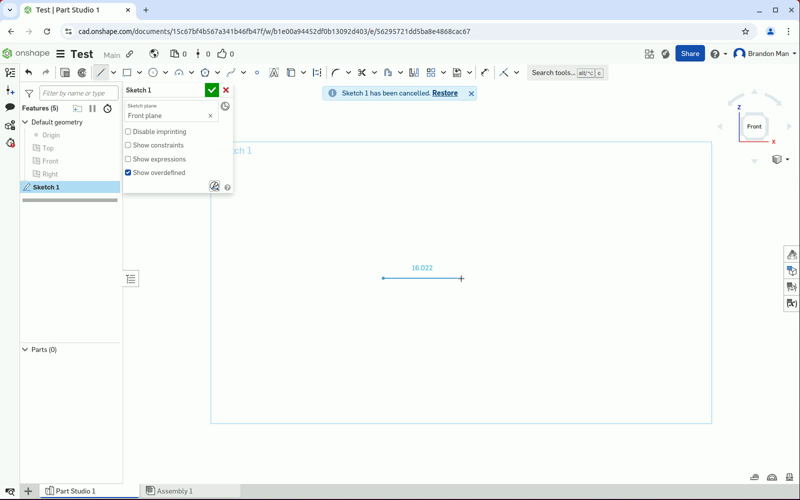
click(461, 278)
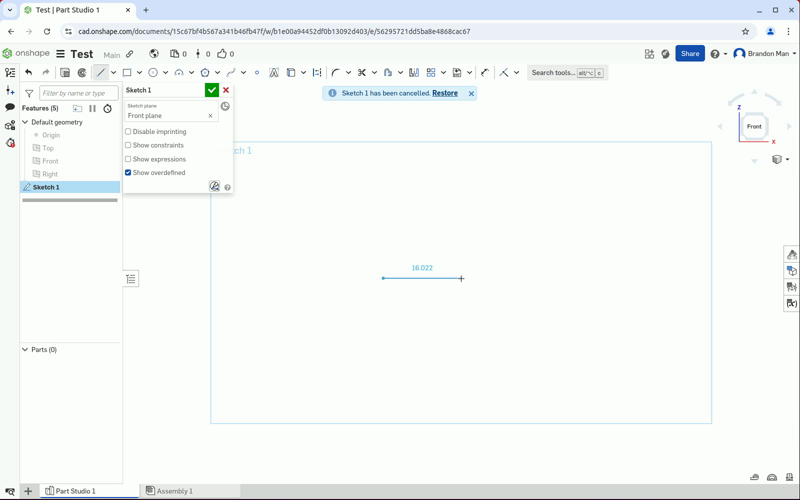
key_up(shift)
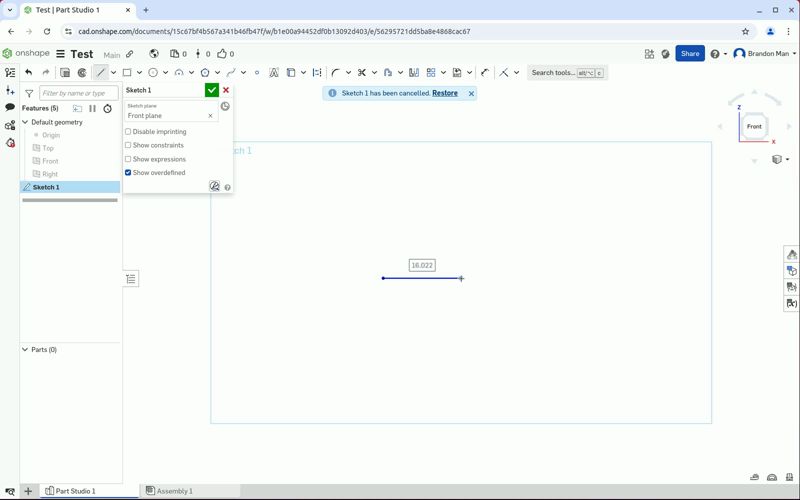
key_down(shift)
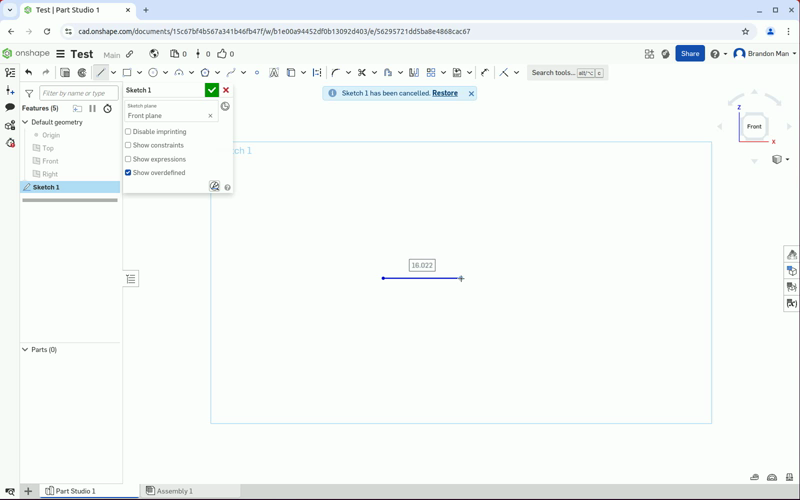
mouse_move(491, 278)
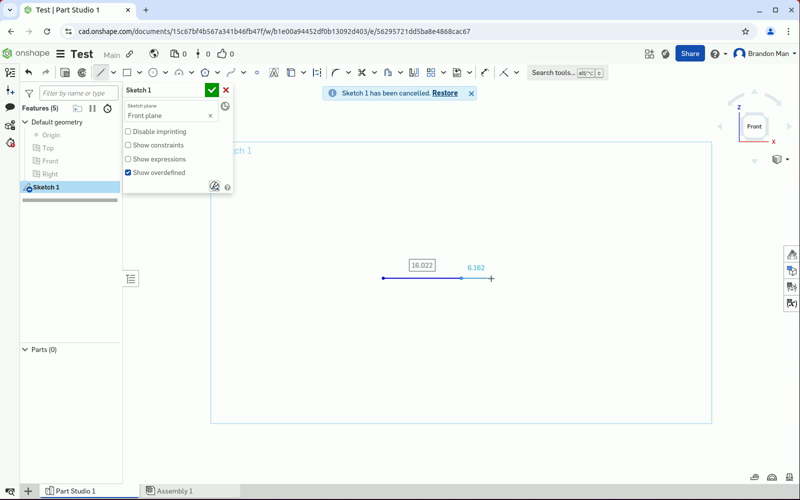
mouse_move(461, 223)
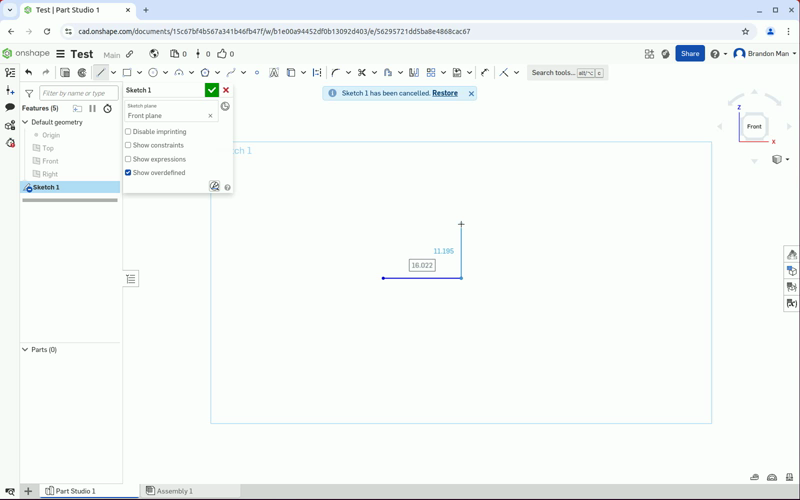
click(461, 223)
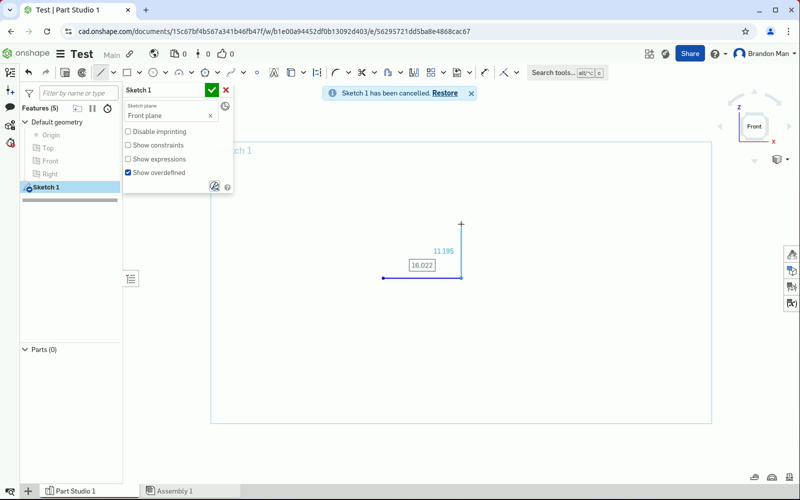
key_up(shift)
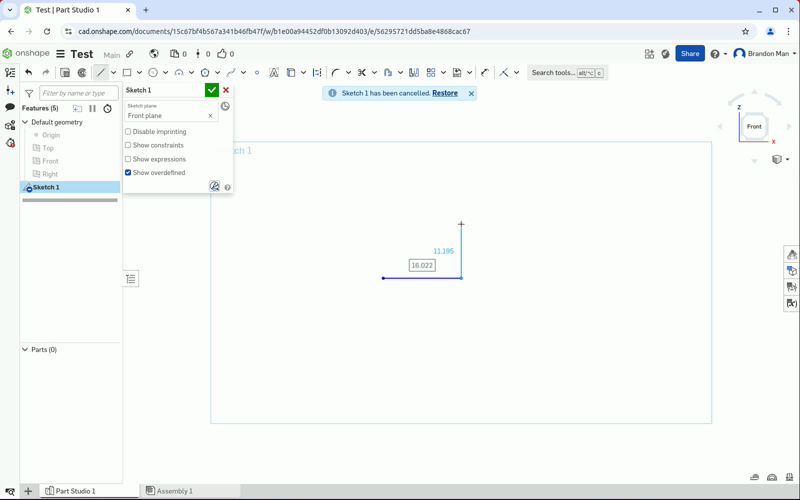
key_down(shift)
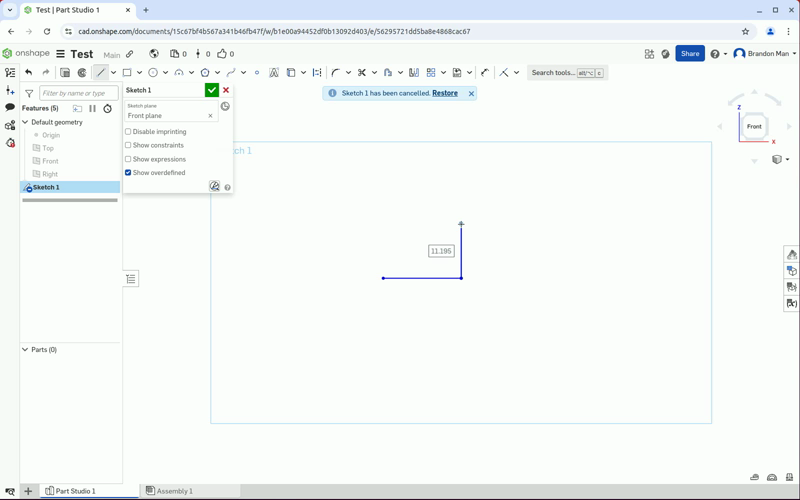
mouse_move(383, 223)
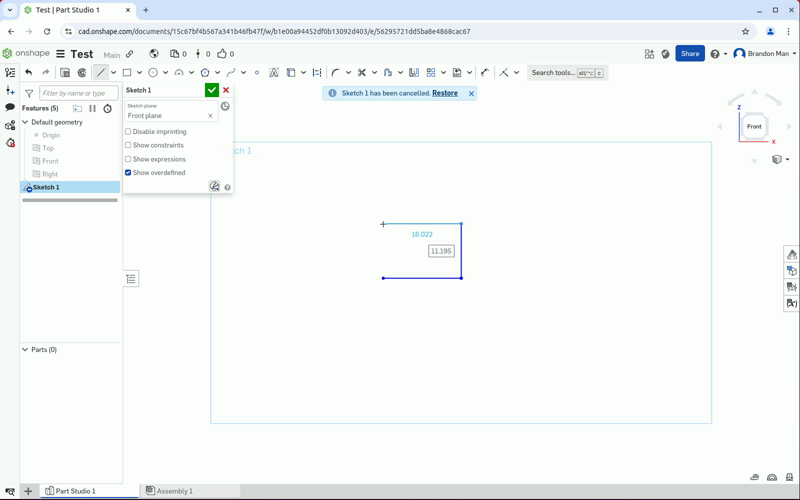
click(383, 223)
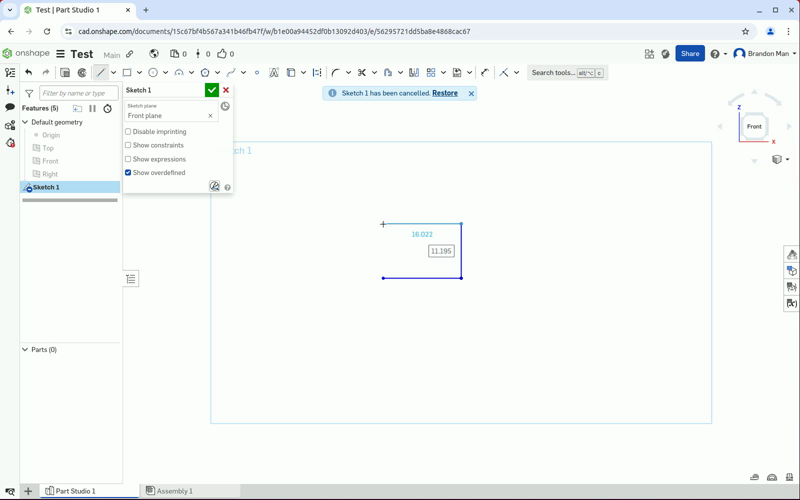
key_up(shift)
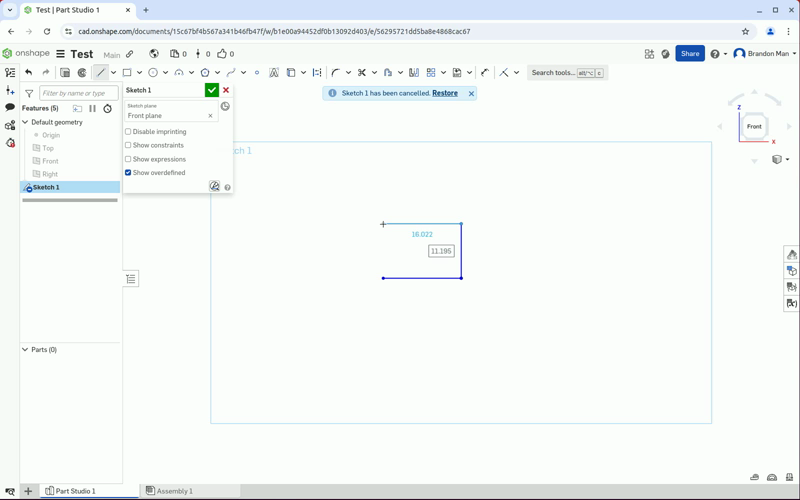
mouse_move(413, 223)
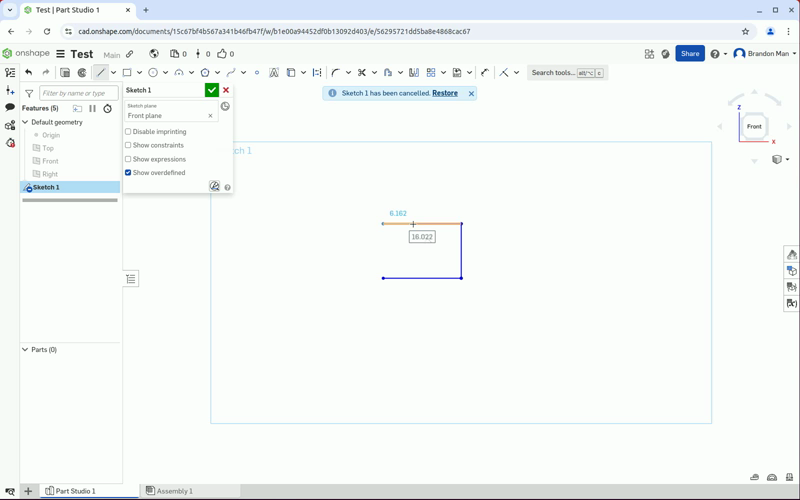
key_down(shift)
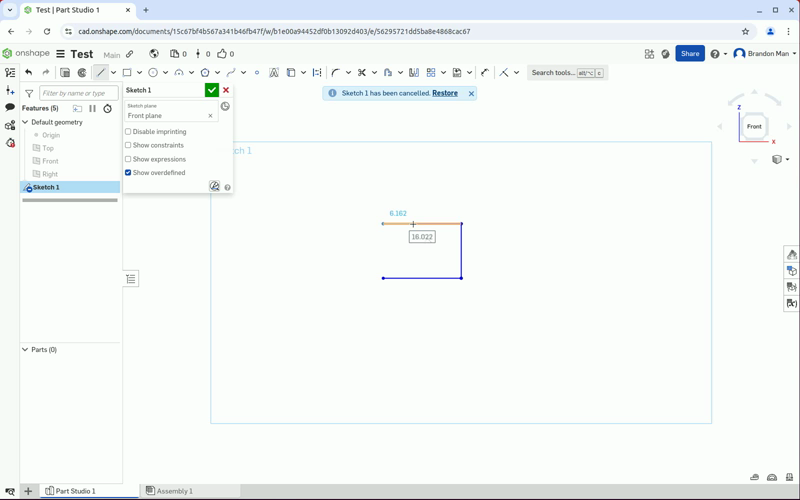
mouse_move(383, 278)
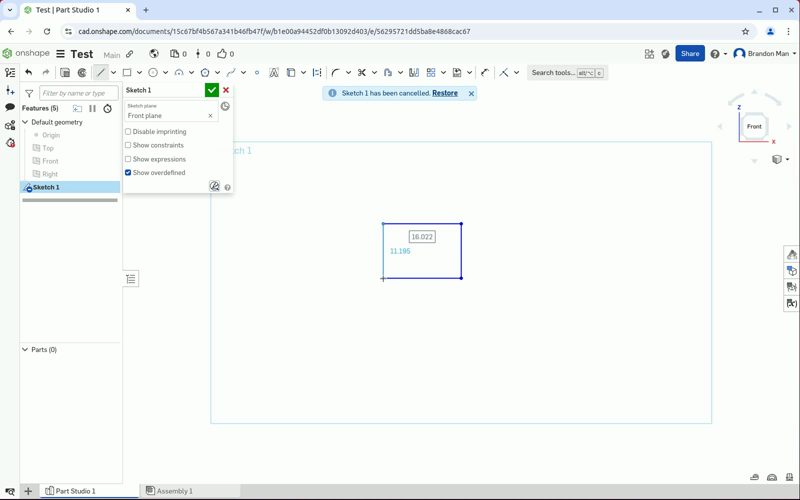
key_up(shift)
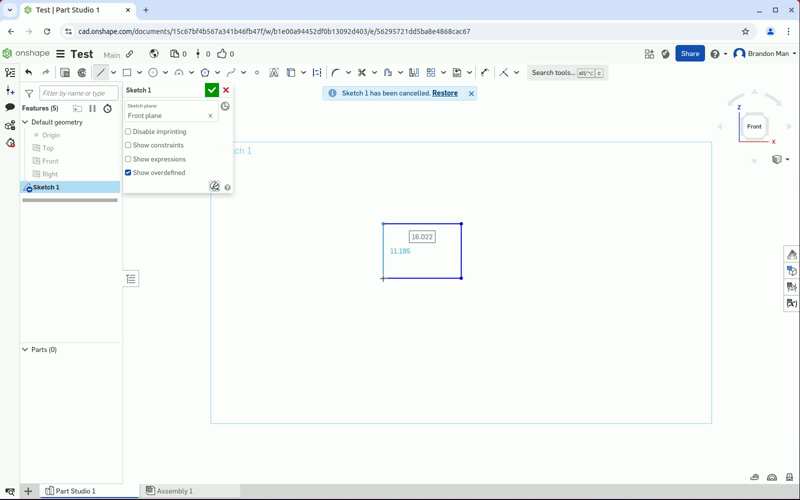
click(383, 278)
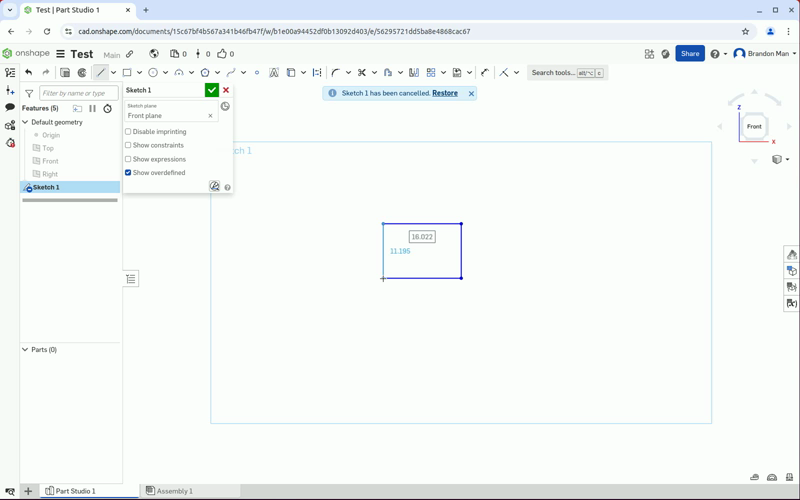
key(esc)
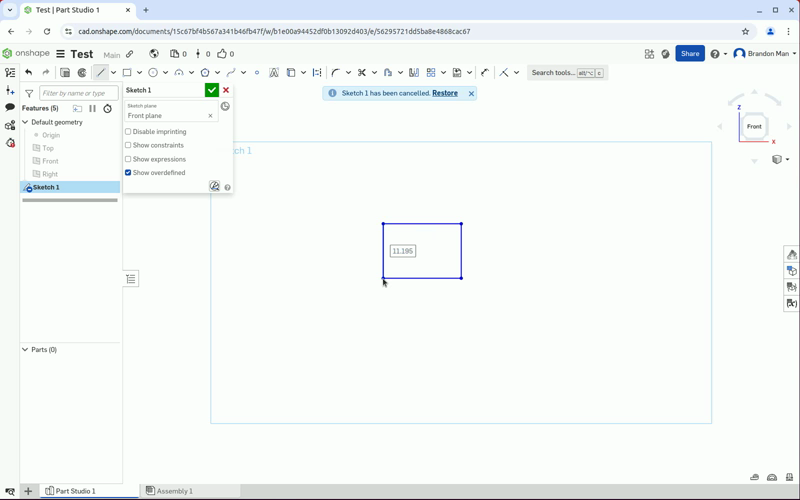
mouse_move(424, 256)
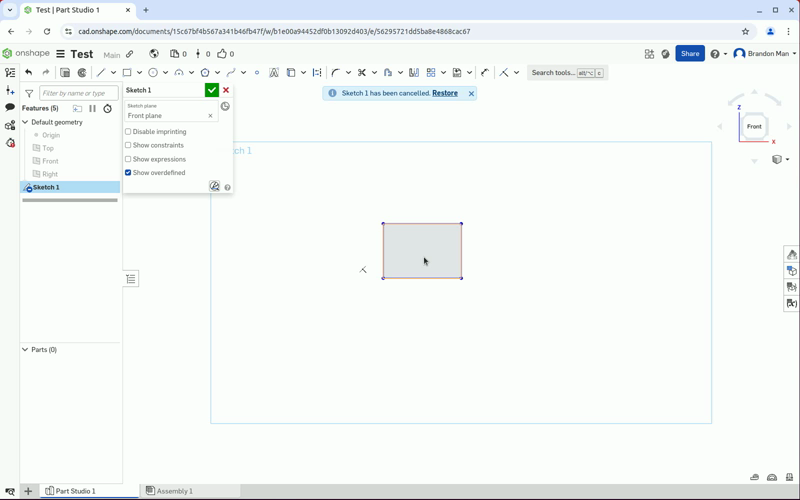
click(424, 256)
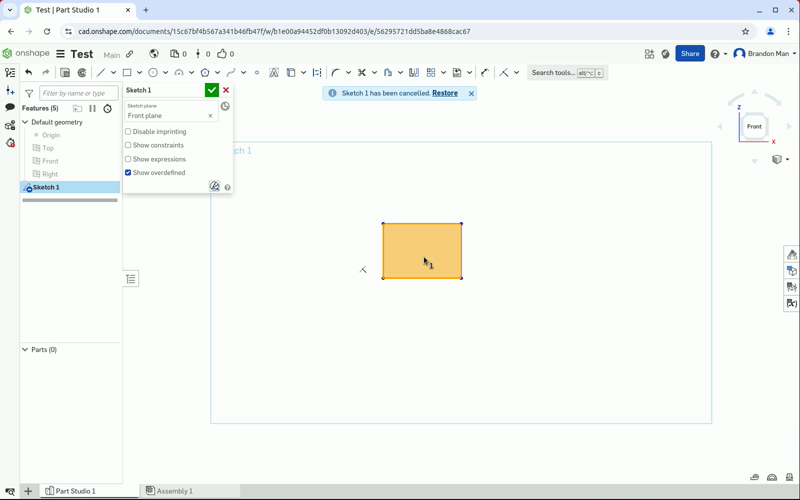
mouse_move(73, 352)
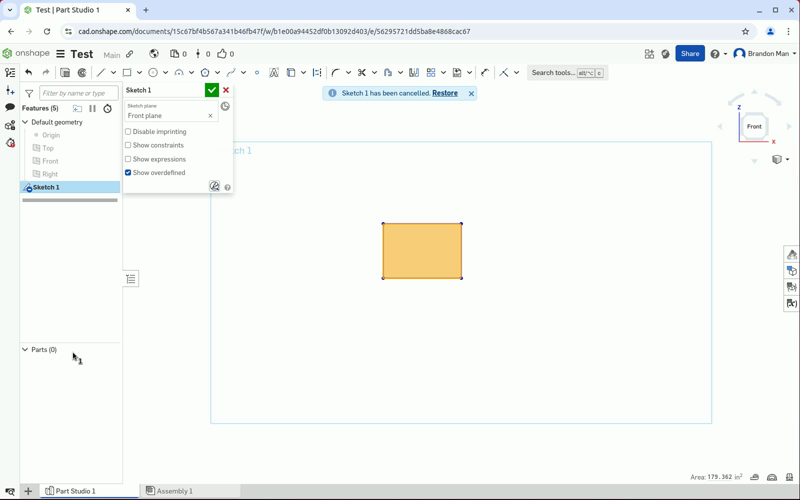
key(shift+y)
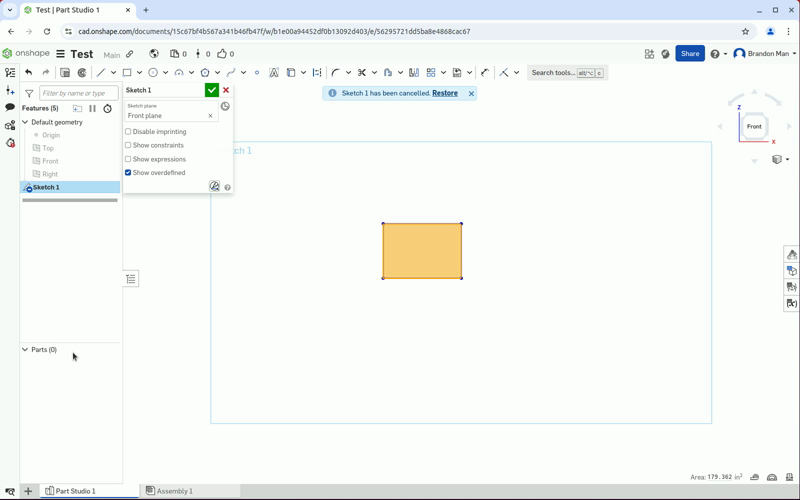
key(shift+e)
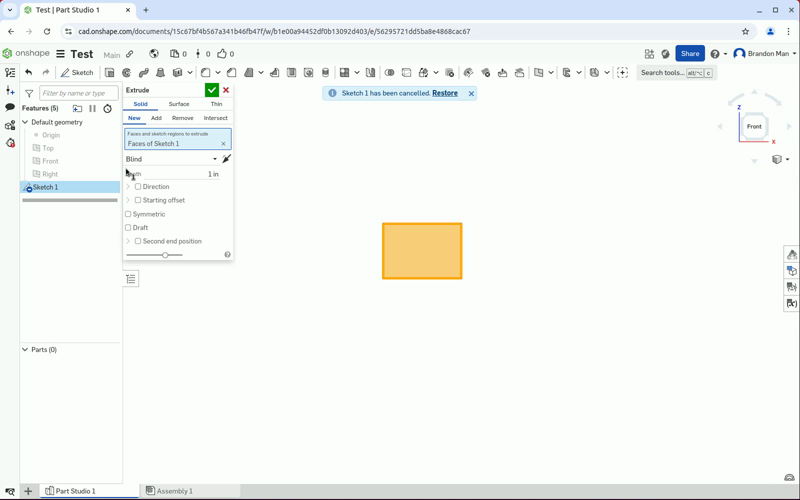
mouse_move(143, 106)
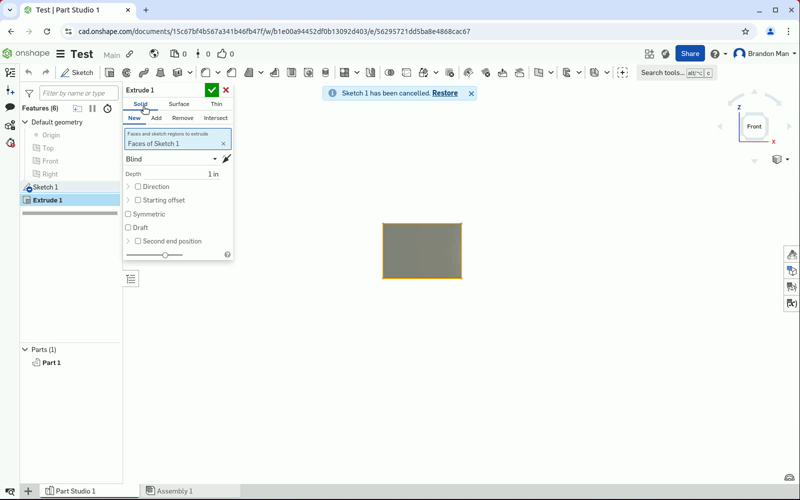
click(143, 106)
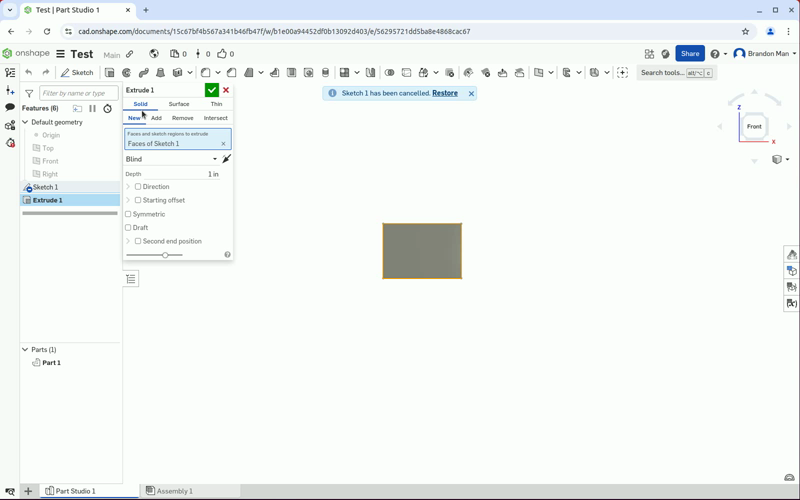
mouse_move(137, 120)
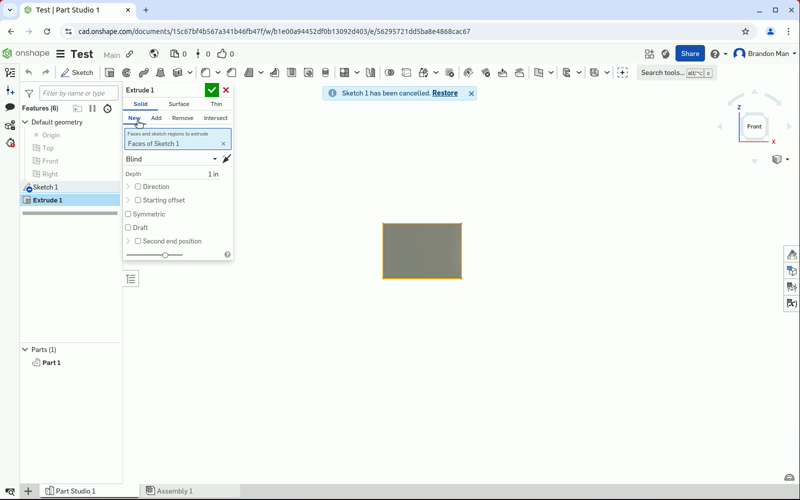
click(137, 120)
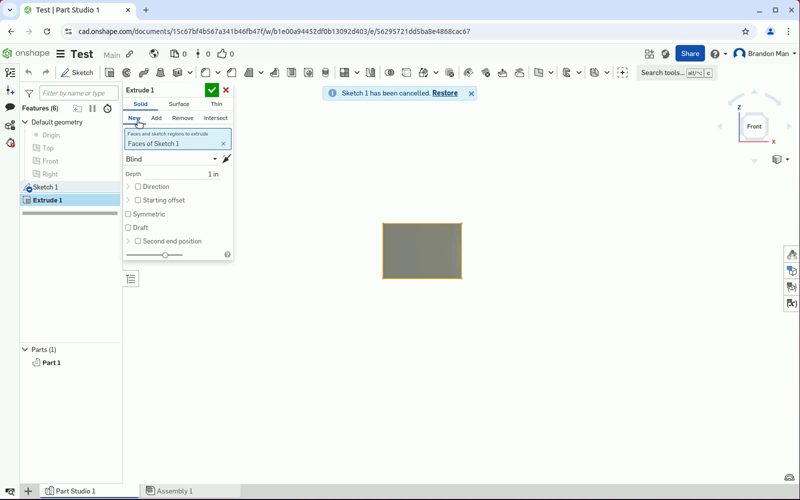
key(tab, 4)
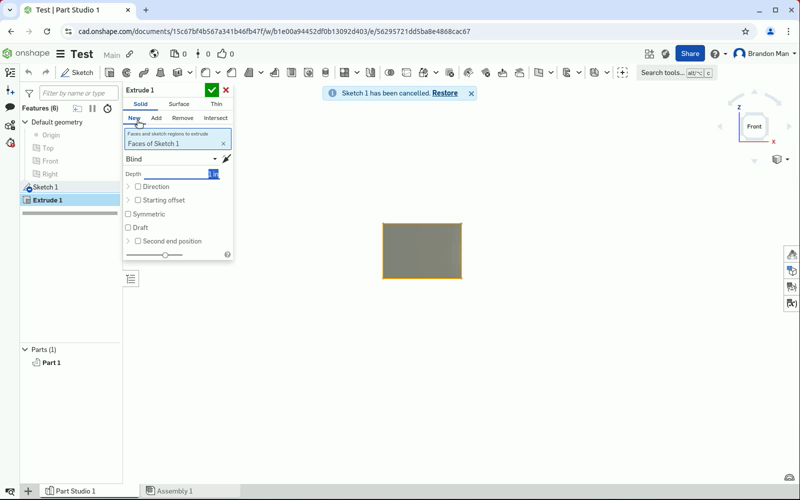
text(6.981)
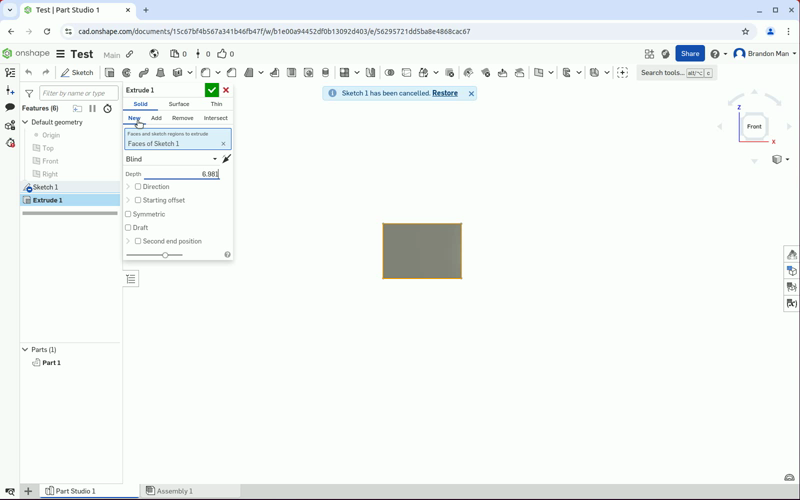
key(enter)
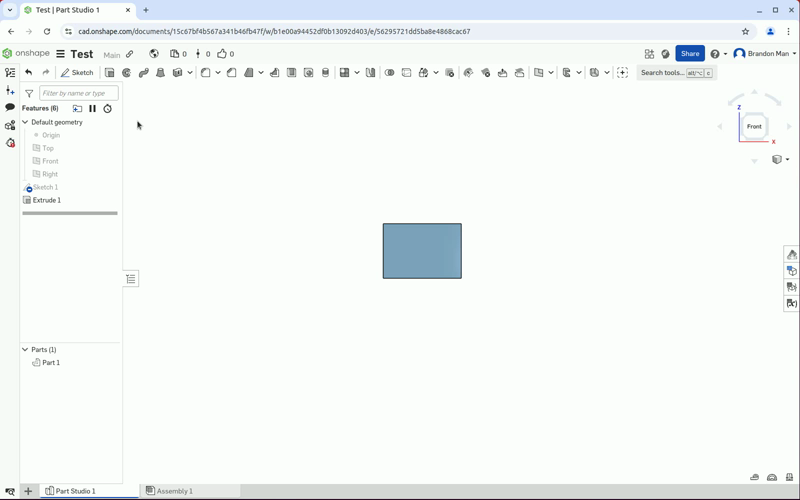
key(shift+h)
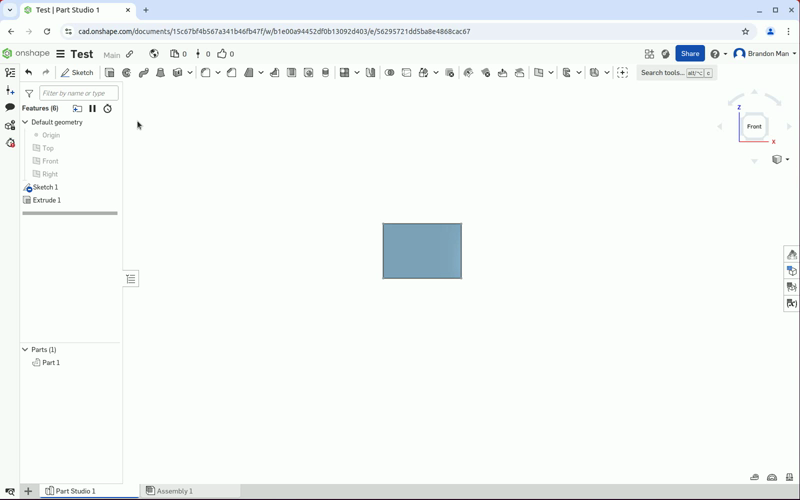
key(shift+h)
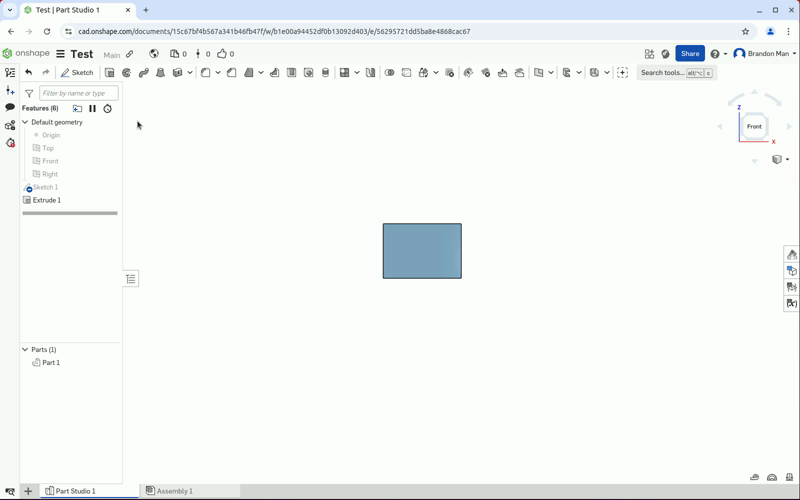
mouse_move(73, 189)
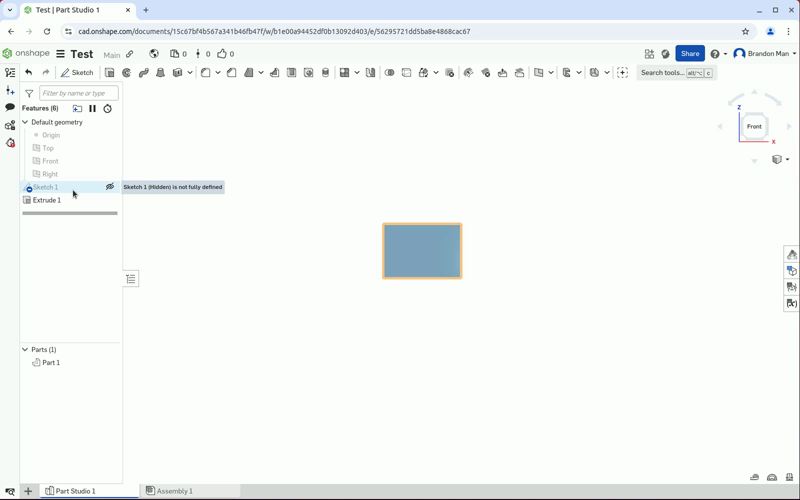
click(73, 189)
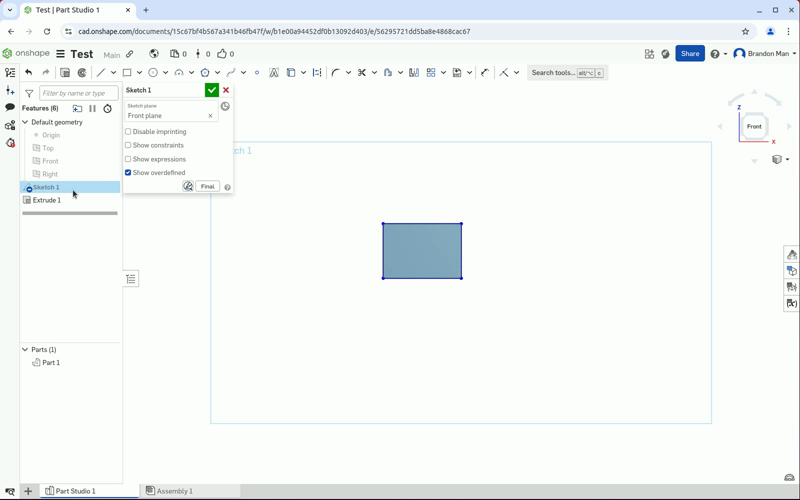
mouse_move(229, 92)
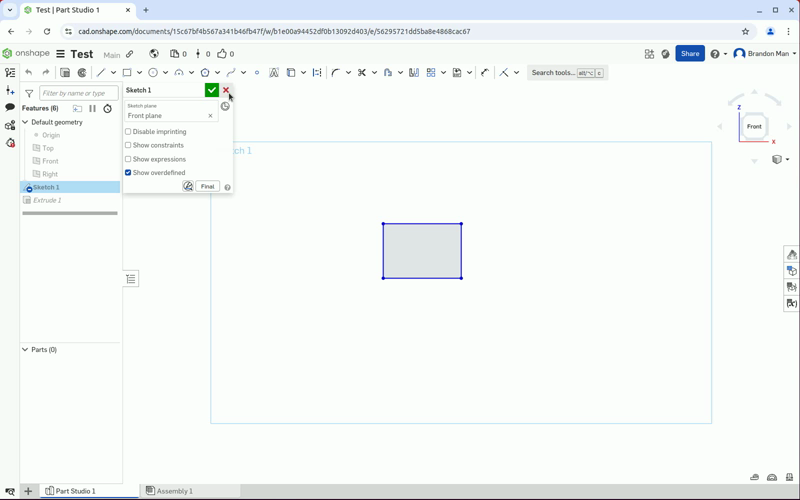
click(229, 92)
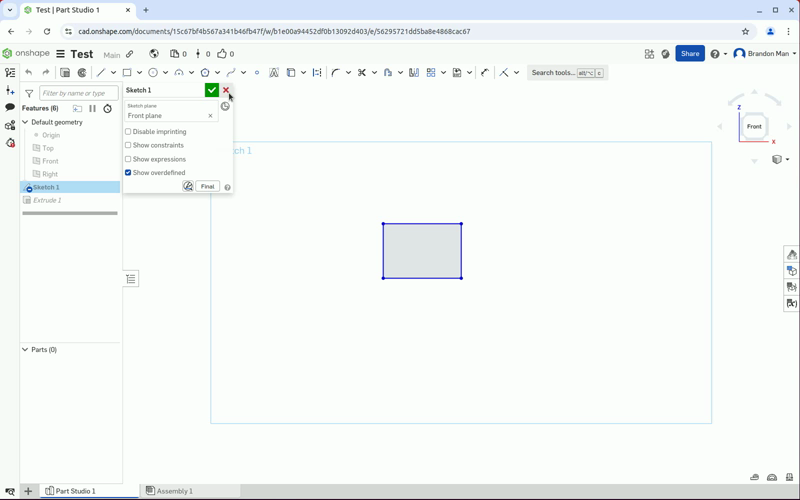
key(shift+s)
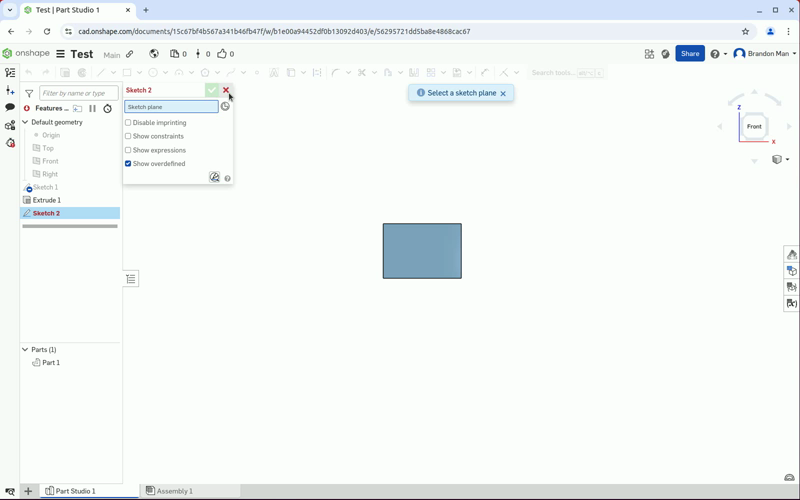
mouse_move(73, 163)
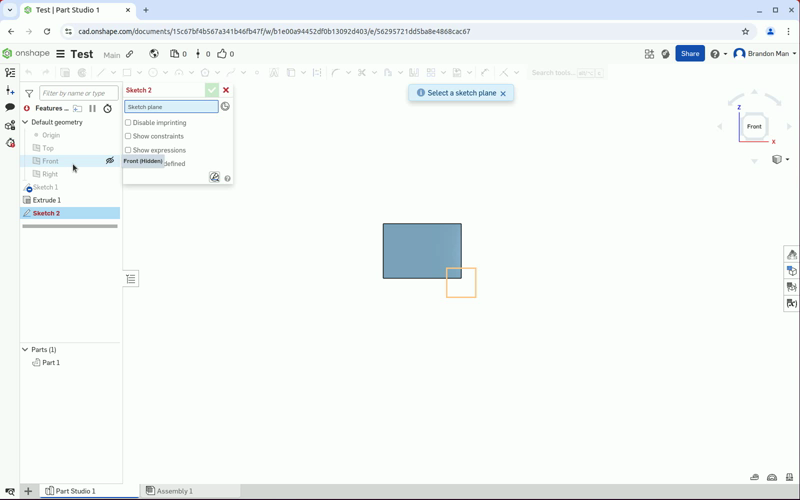
click(73, 163)
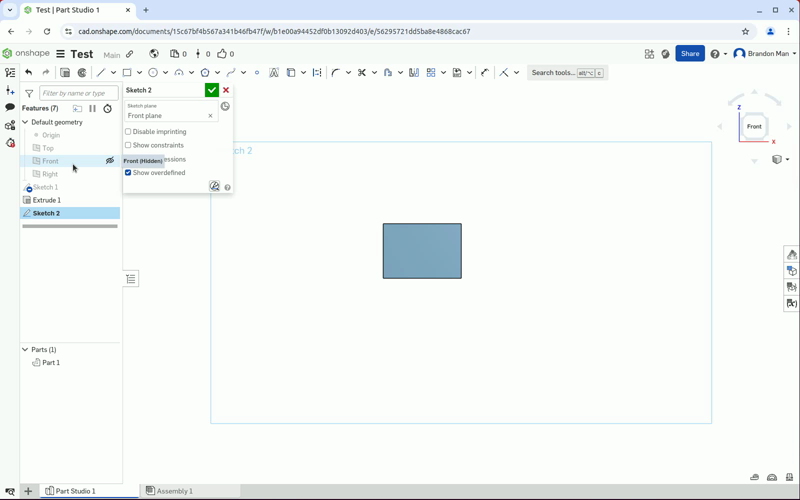
mouse_move(73, 352)
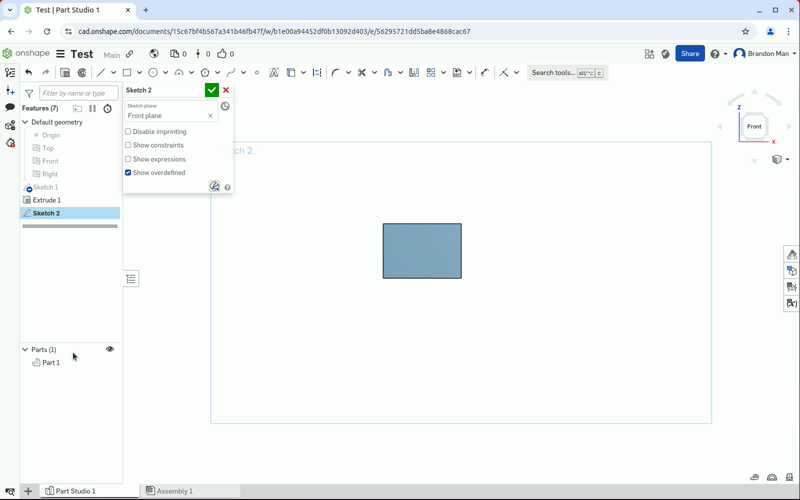
key(y)
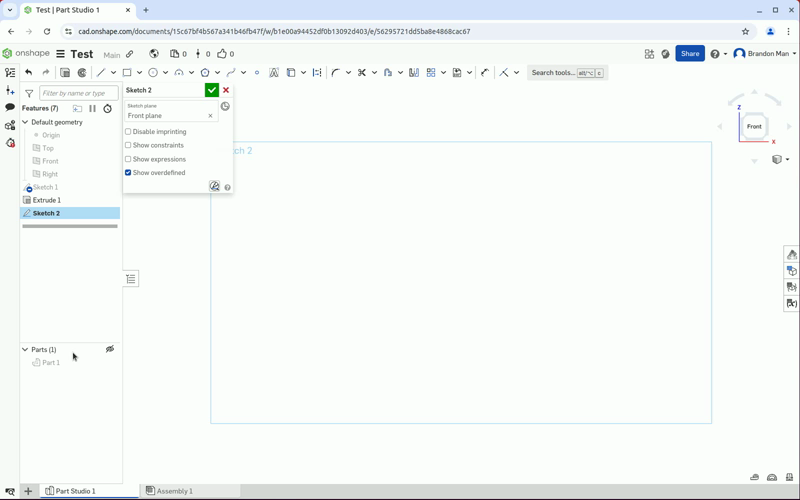
key(l)
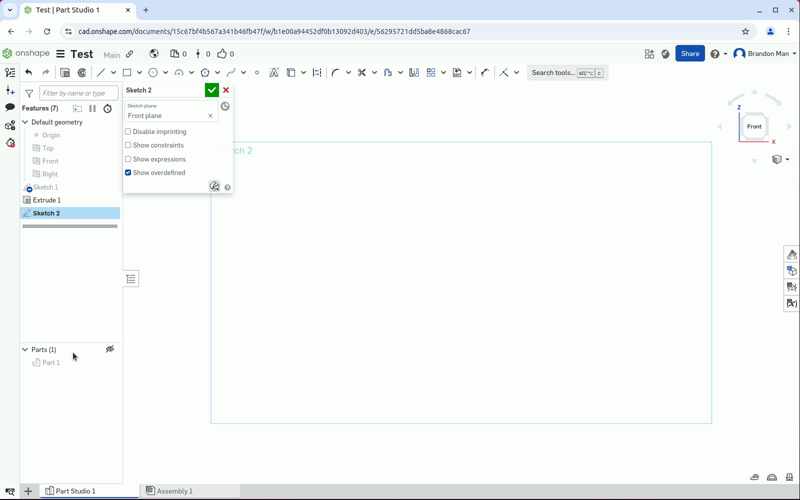
key_down(shift)
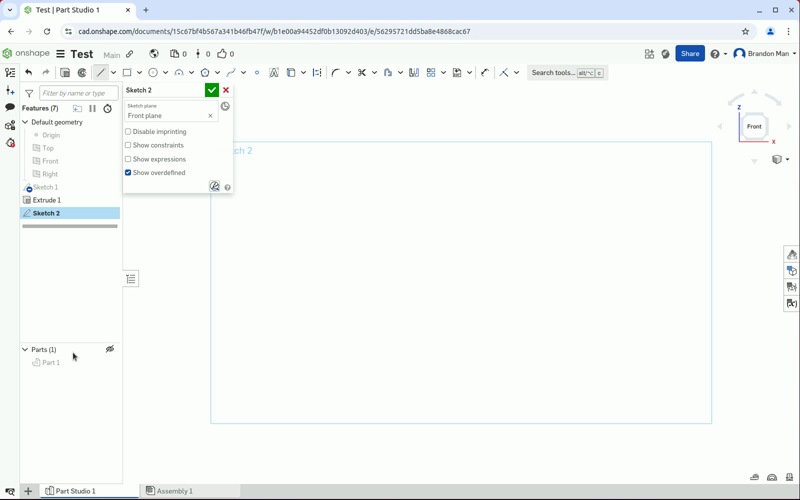
mouse_move(382, 282)
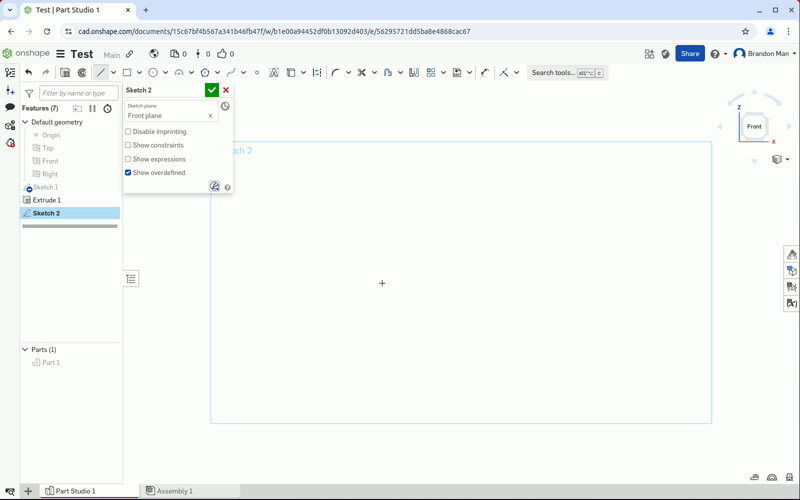
click(382, 282)
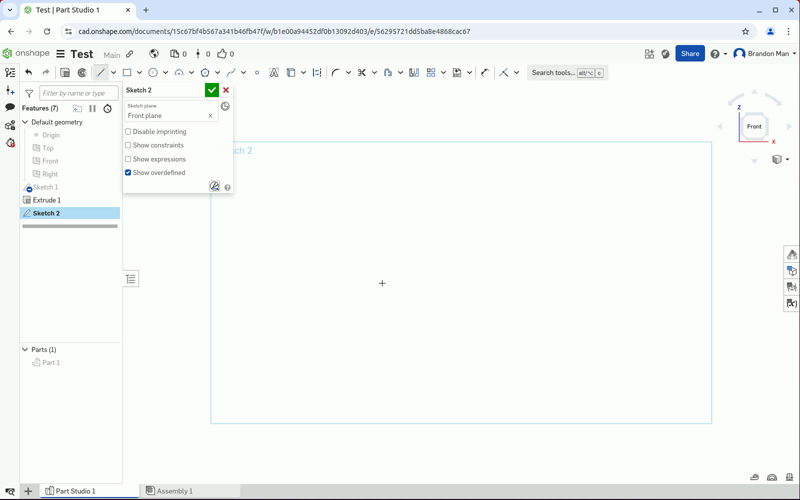
key_up(shift)
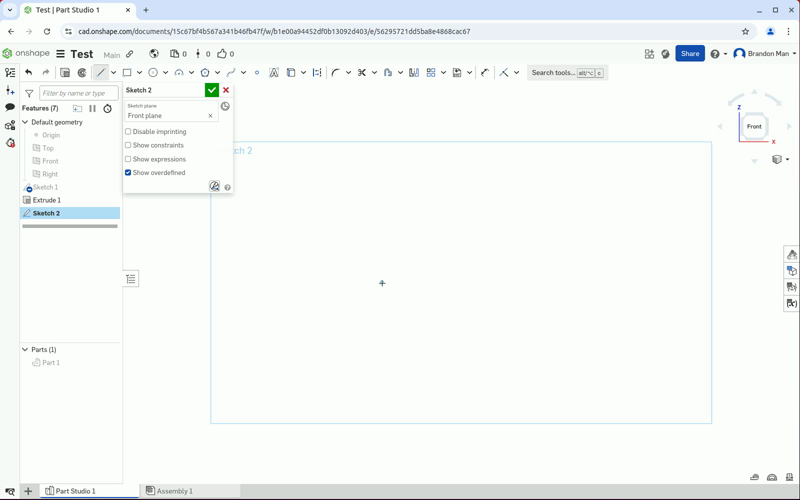
key_down(shift)
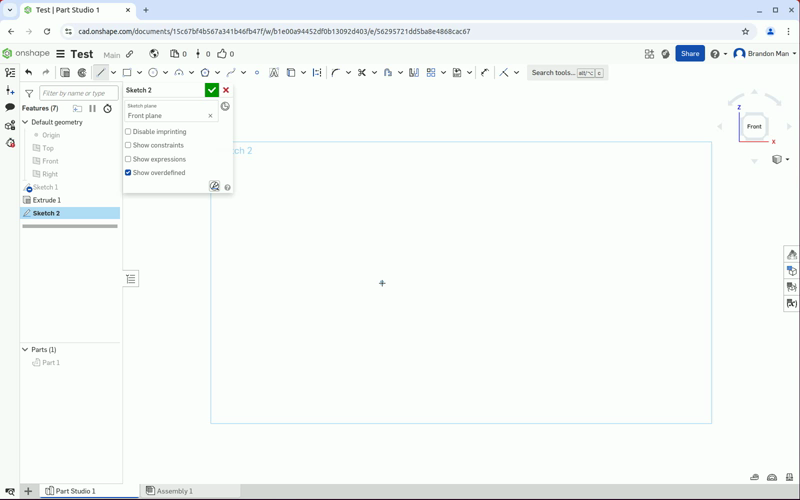
mouse_move(461, 282)
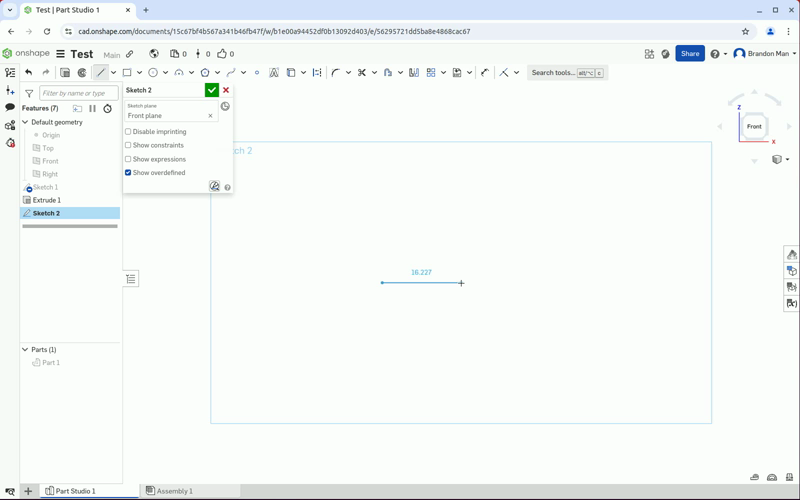
click(461, 282)
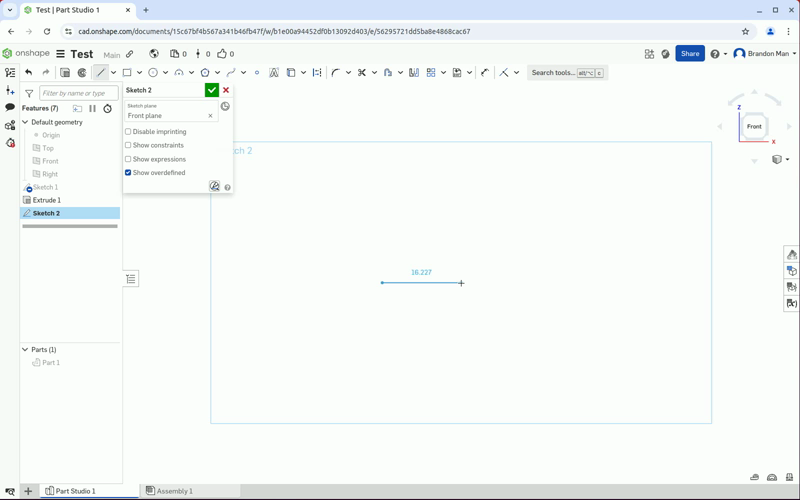
key_up(shift)
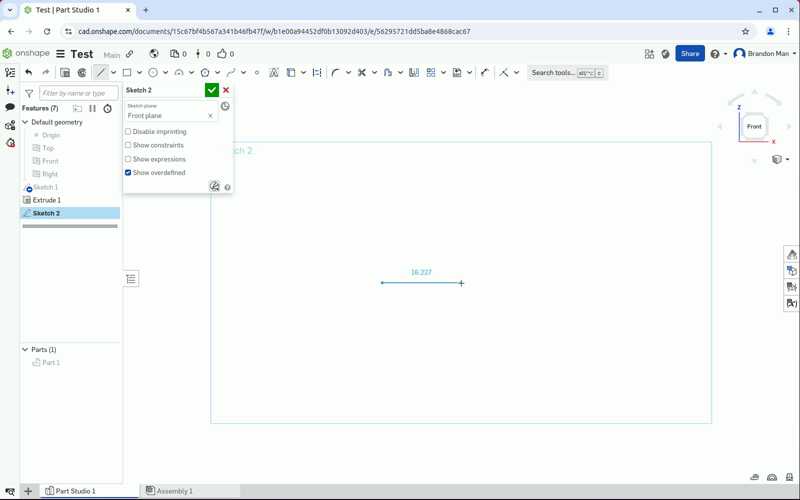
key_down(shift)
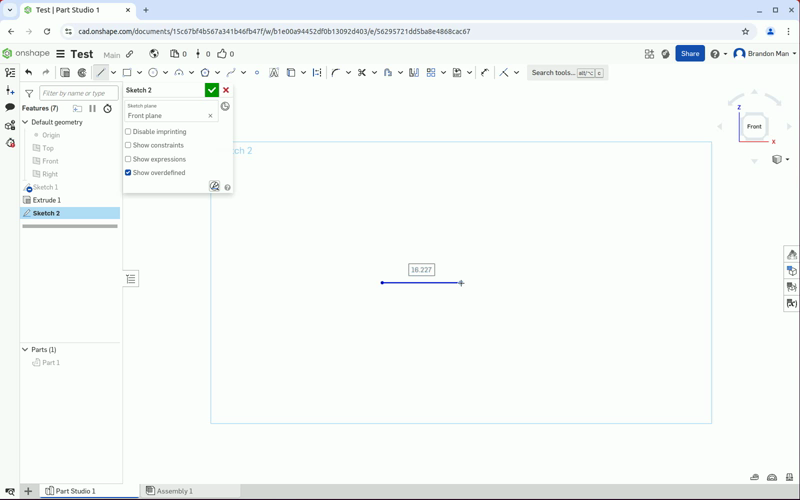
mouse_move(461, 219)
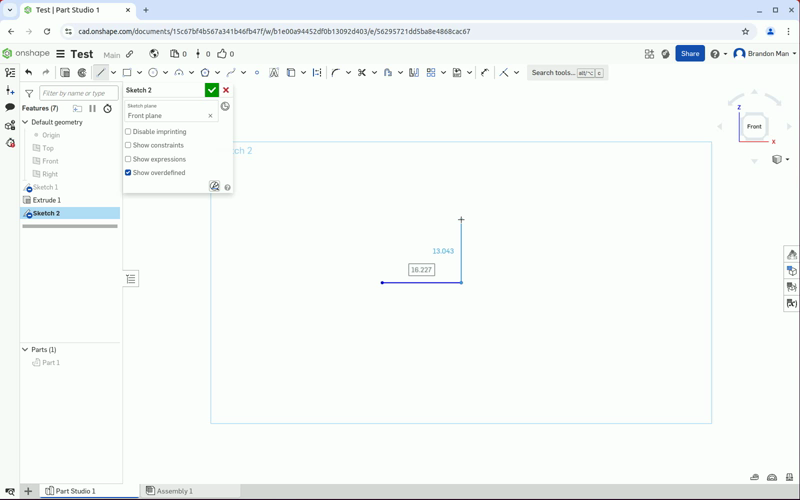
click(461, 219)
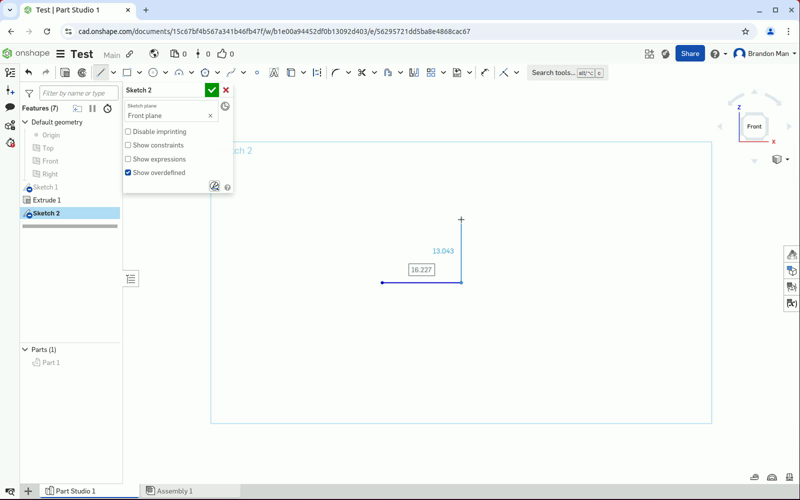
key_up(shift)
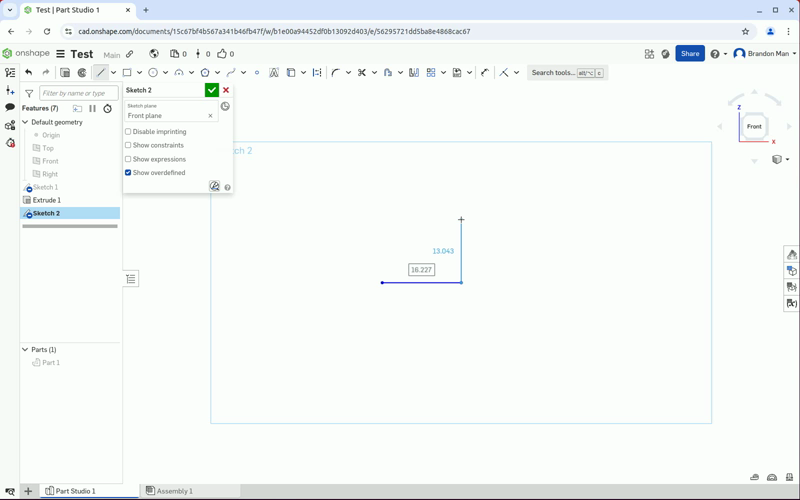
key_down(shift)
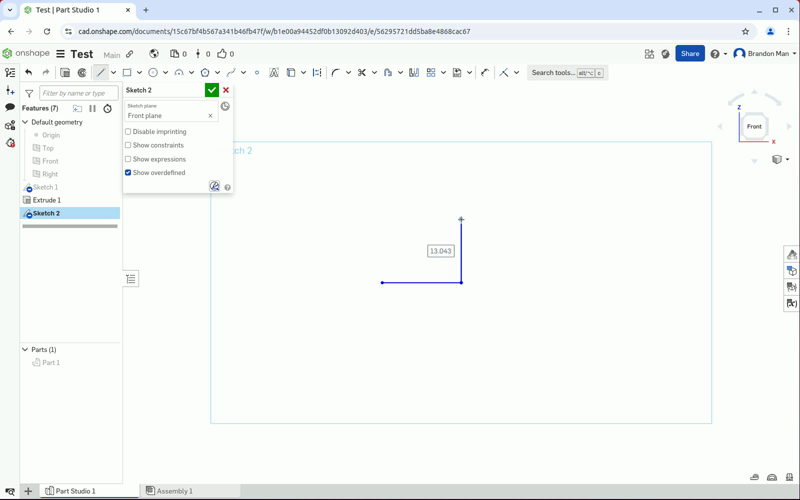
mouse_move(382, 219)
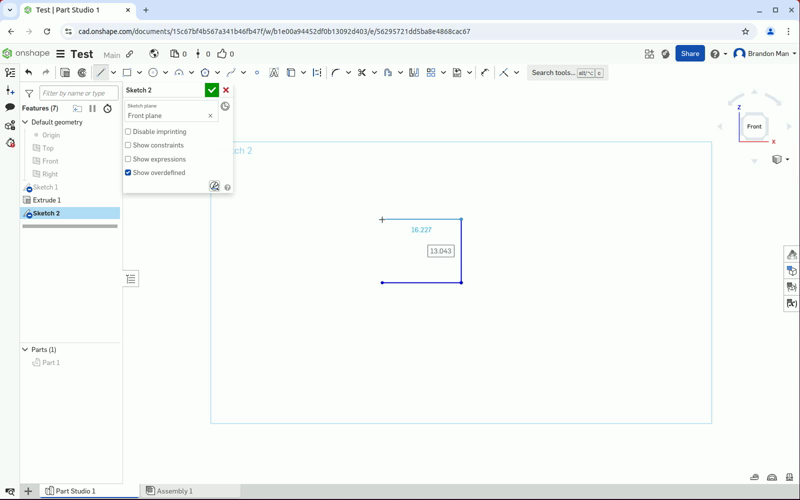
click(382, 219)
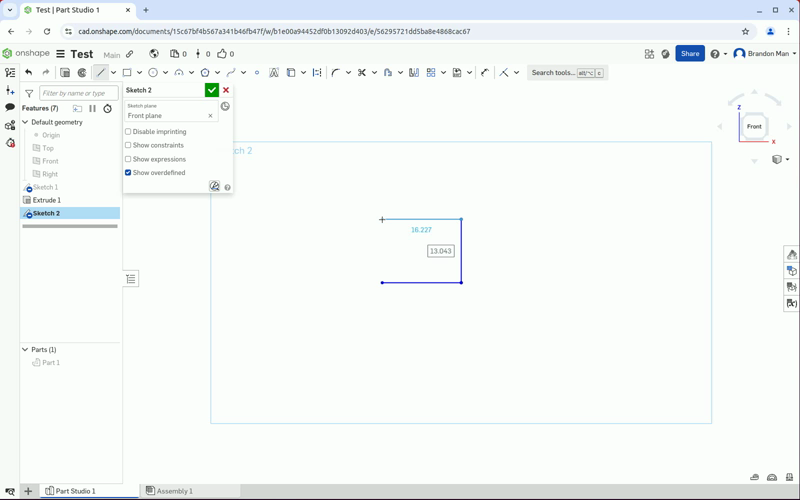
key_up(shift)
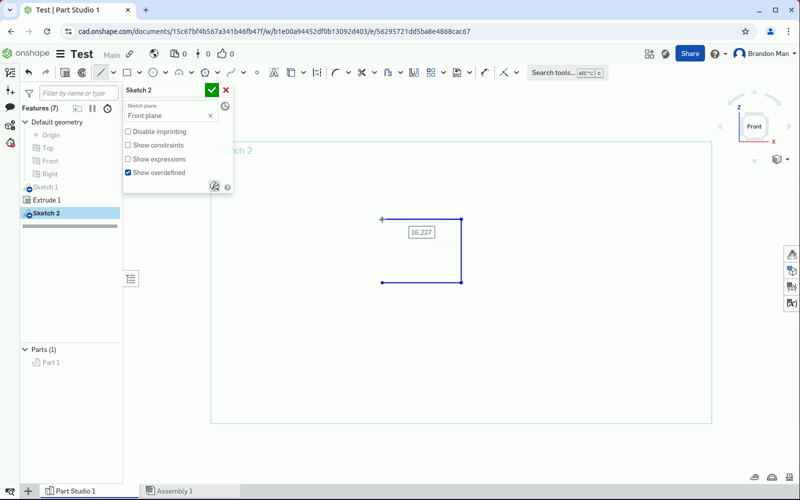
key_down(shift)
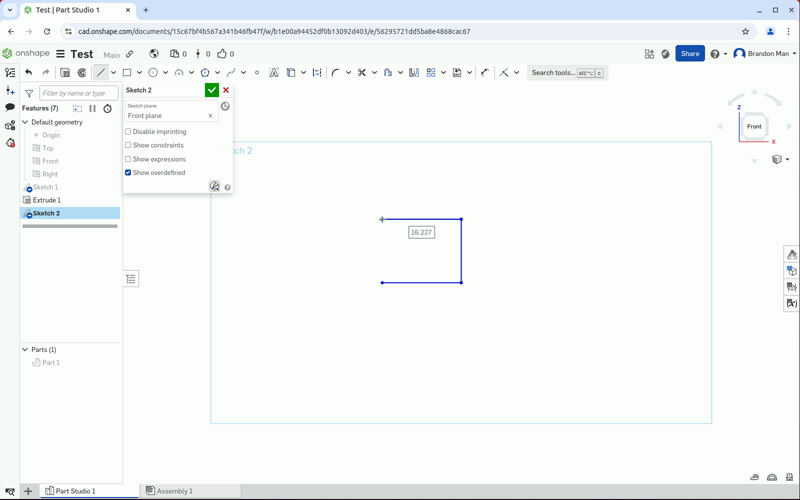
mouse_move(382, 282)
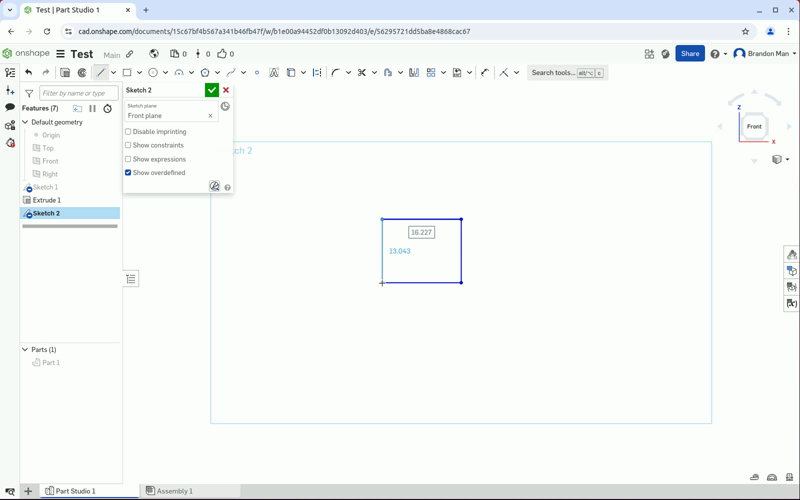
key_up(shift)
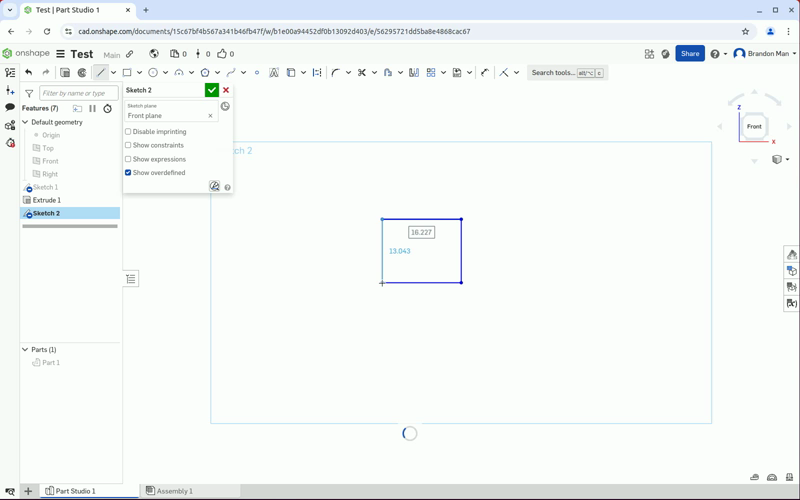
click(382, 282)
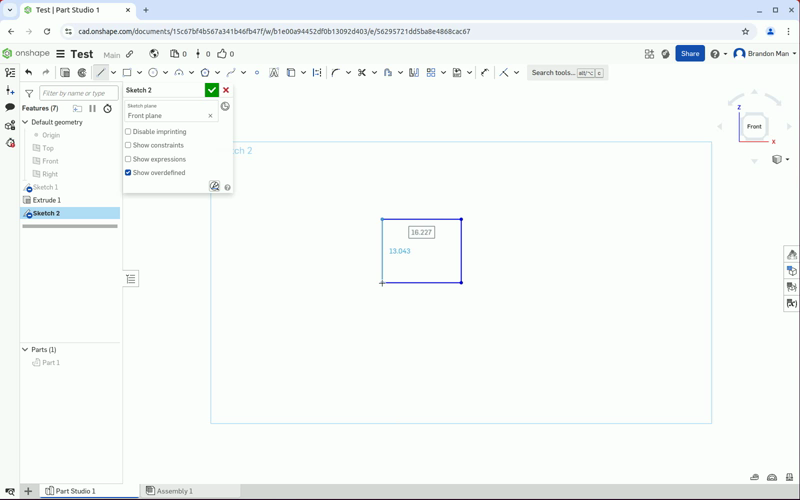
key(esc)
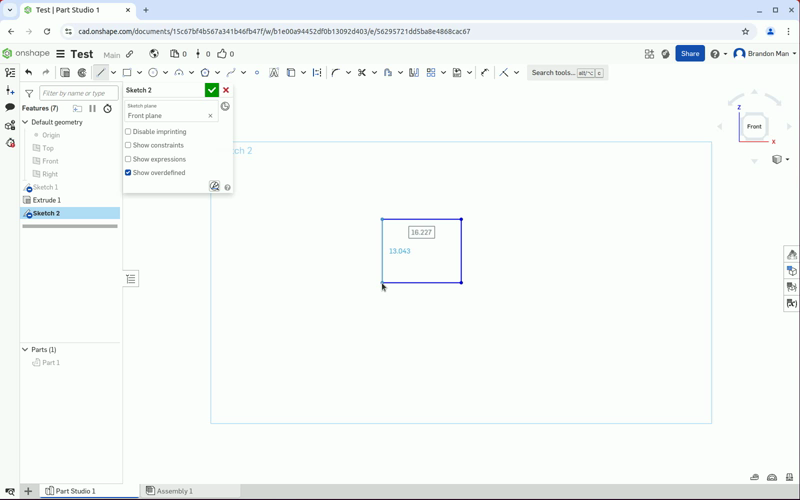
mouse_move(419, 277)
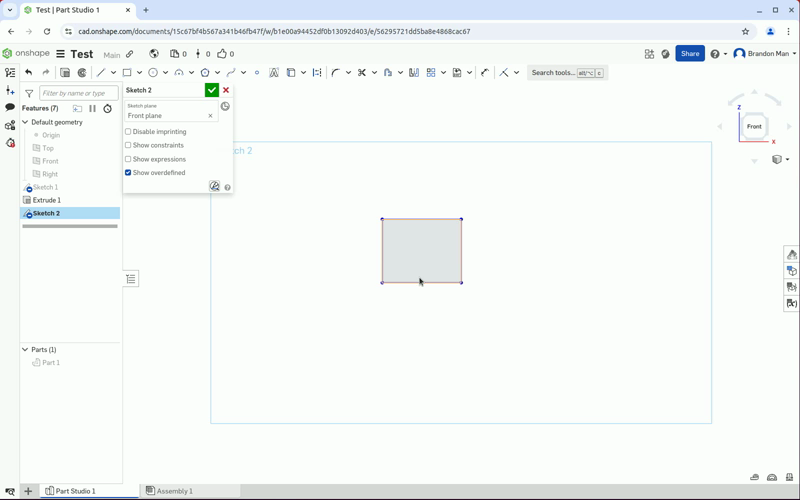
click(419, 277)
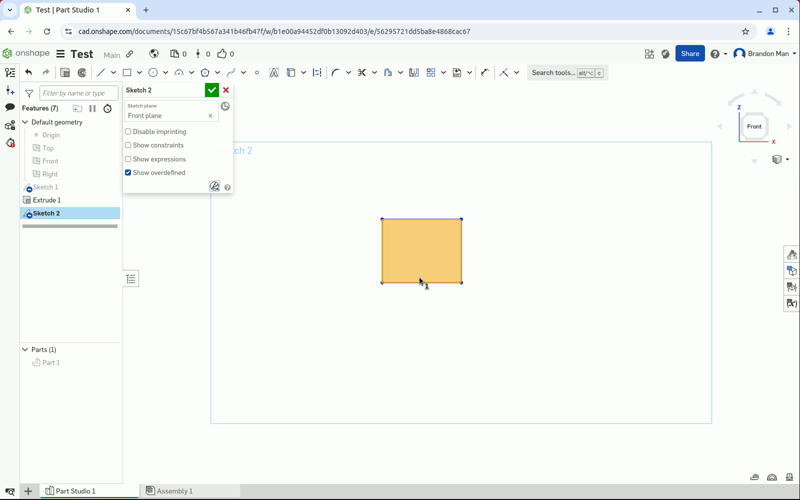
mouse_move(73, 352)
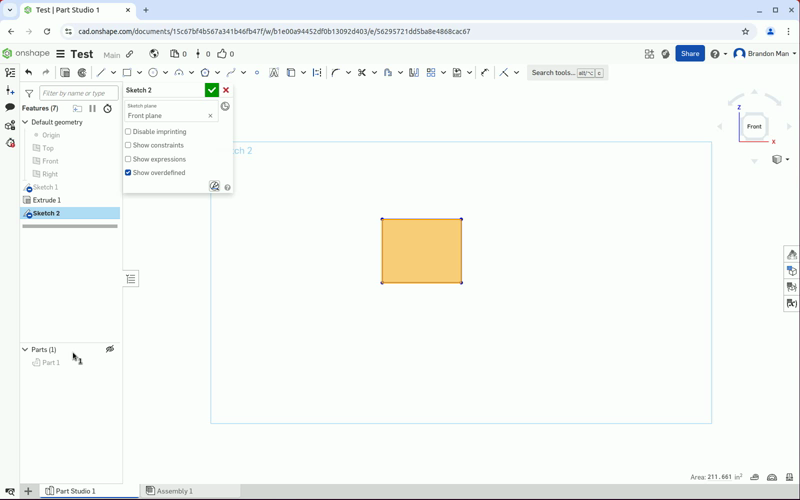
key(shift+y)
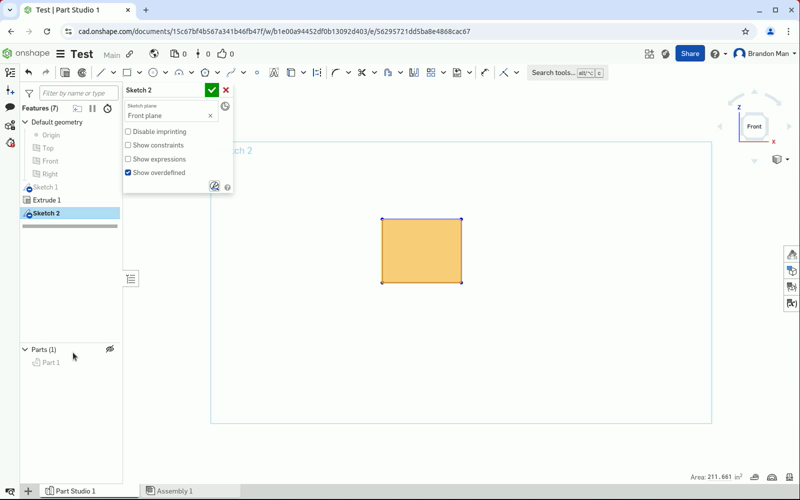
key(shift+e)
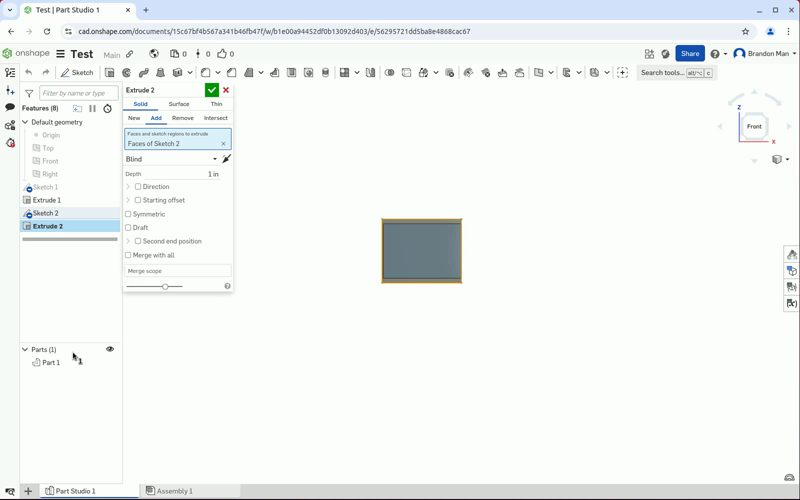
mouse_move(143, 106)
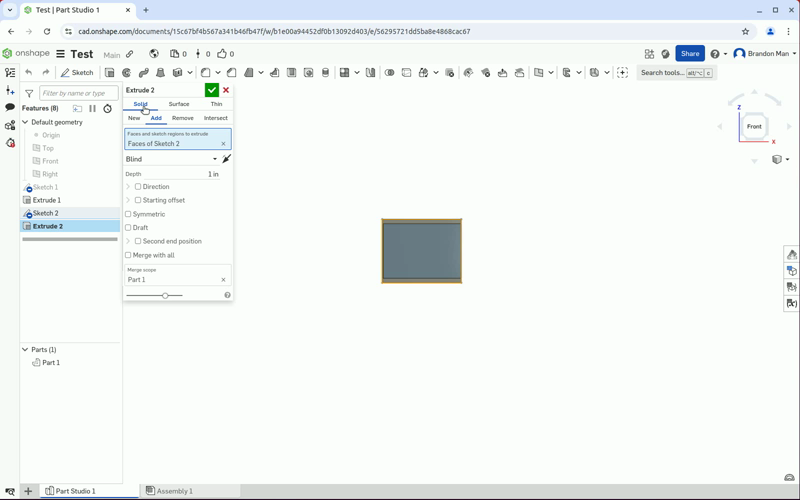
click(143, 106)
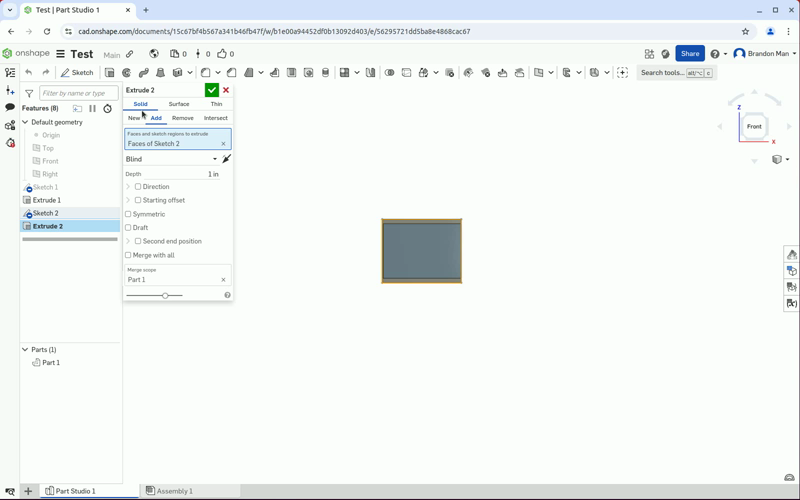
mouse_move(137, 120)
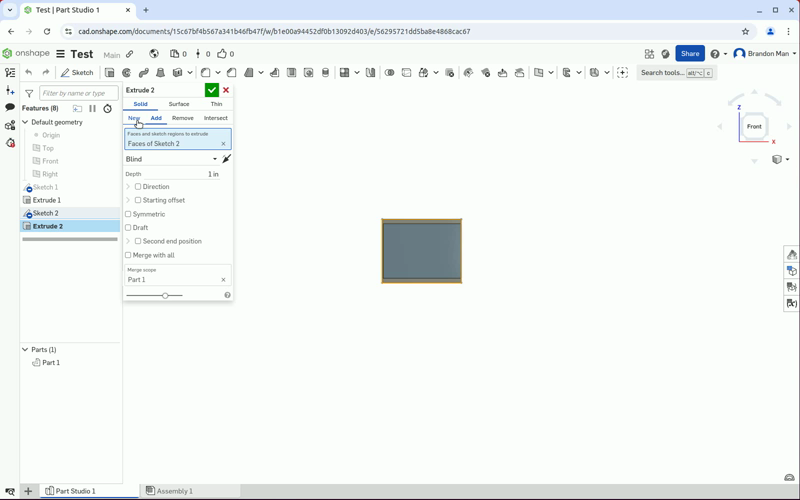
click(137, 120)
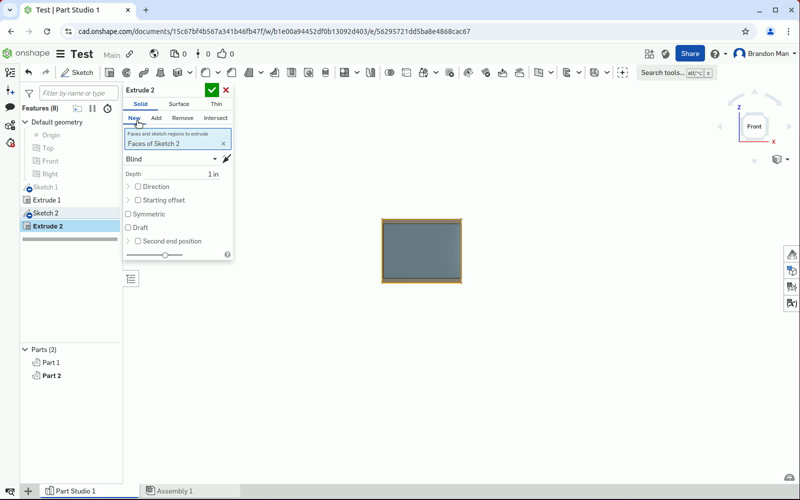
key(tab, 4)
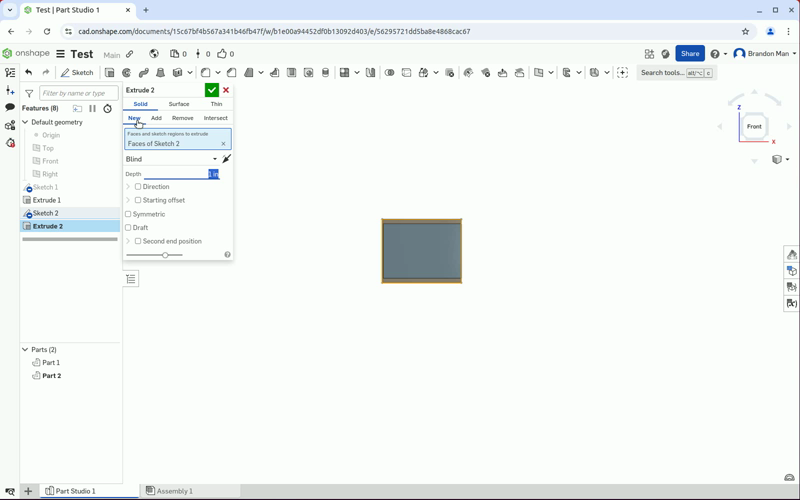
text(6.981)
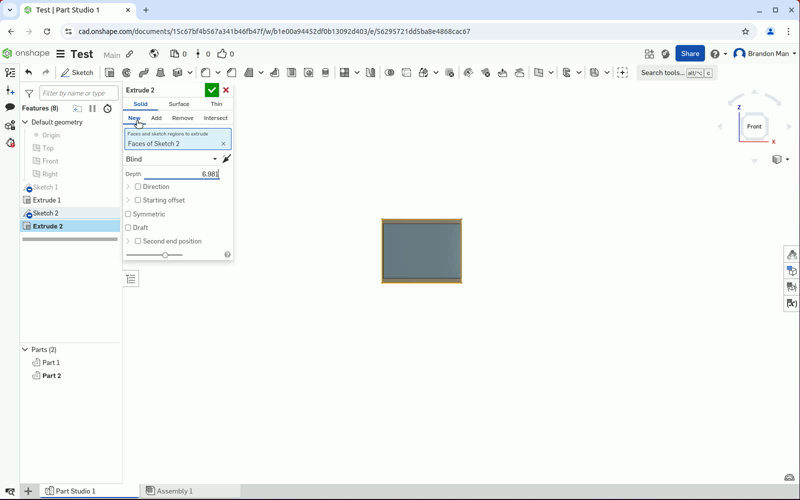
key(enter)
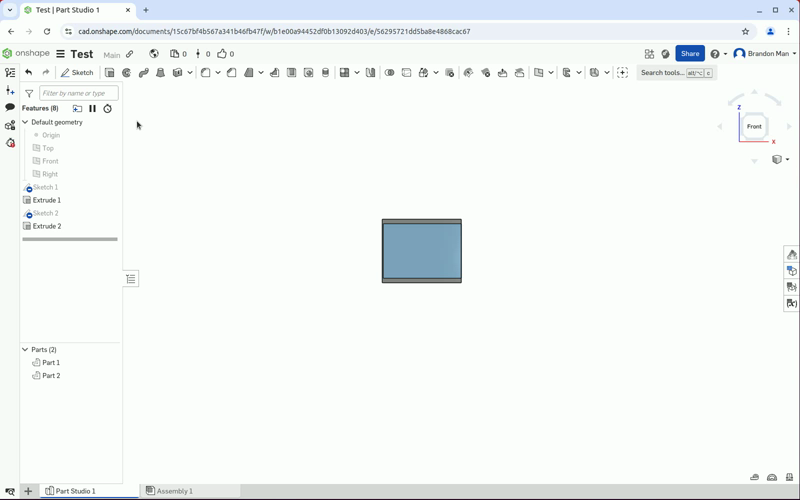
key(shift+h)
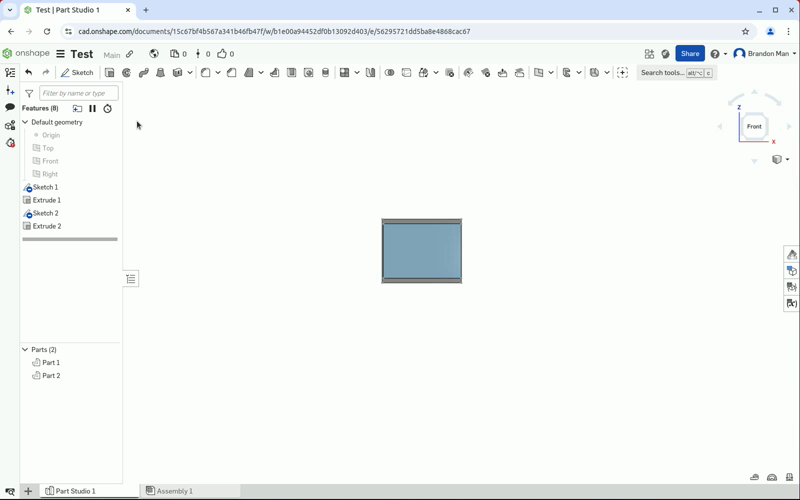
key(shift+h)
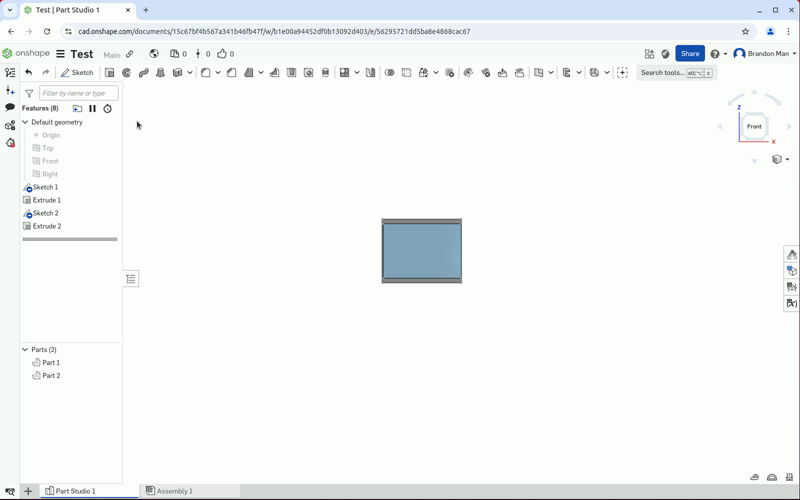
key(shift+7)
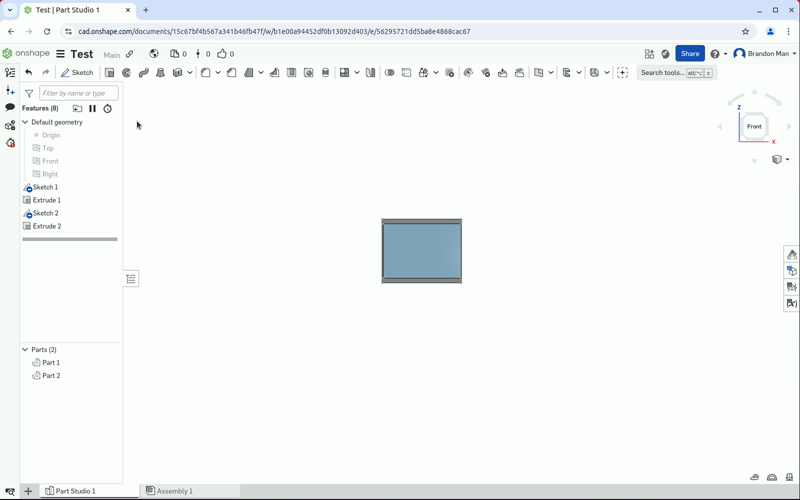
key(left, 2)
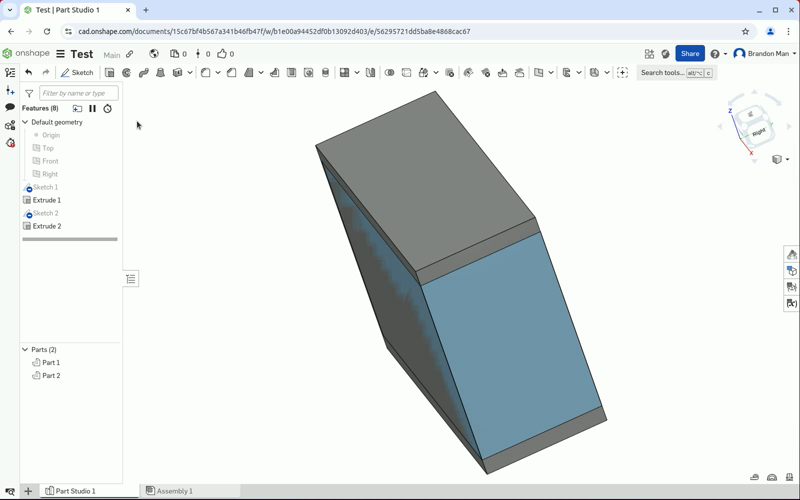
key(down, 2)
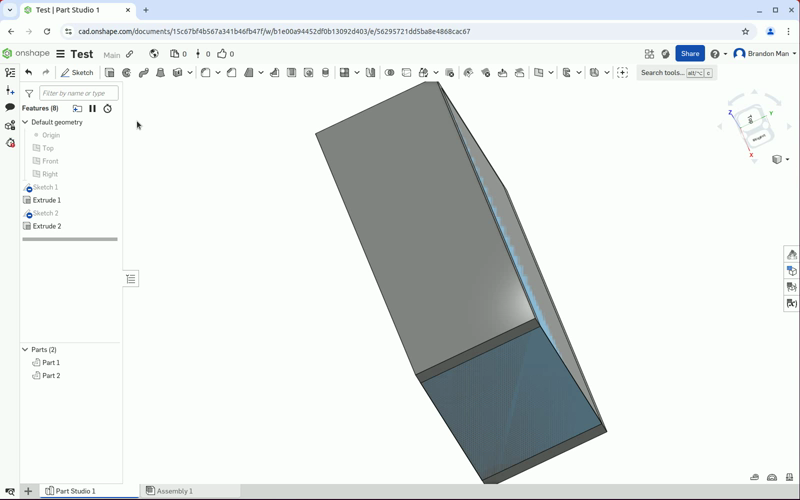
key(up, 2)
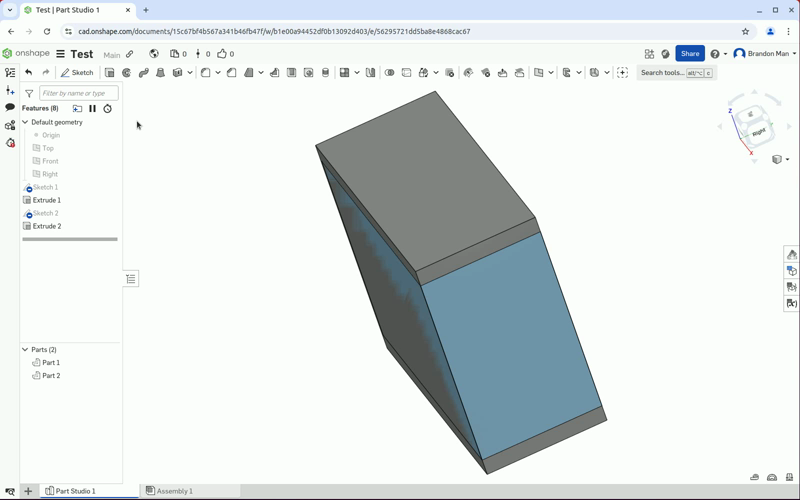
key(right, 2)
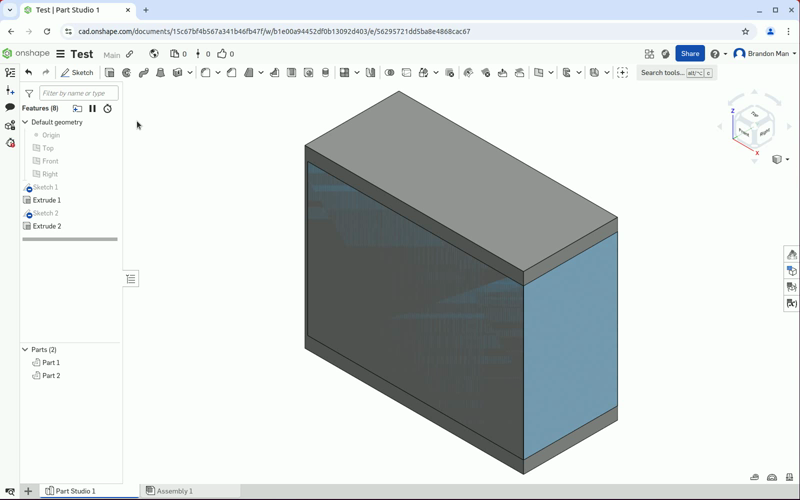
mouse_move(73, 189)
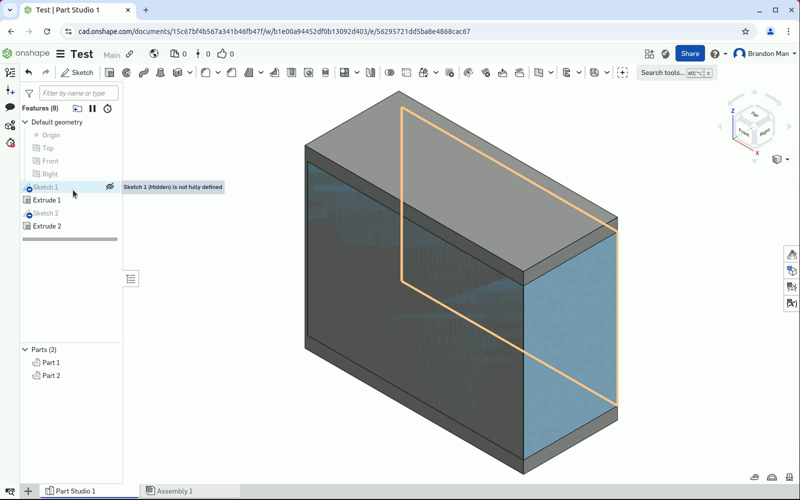
click(73, 189)